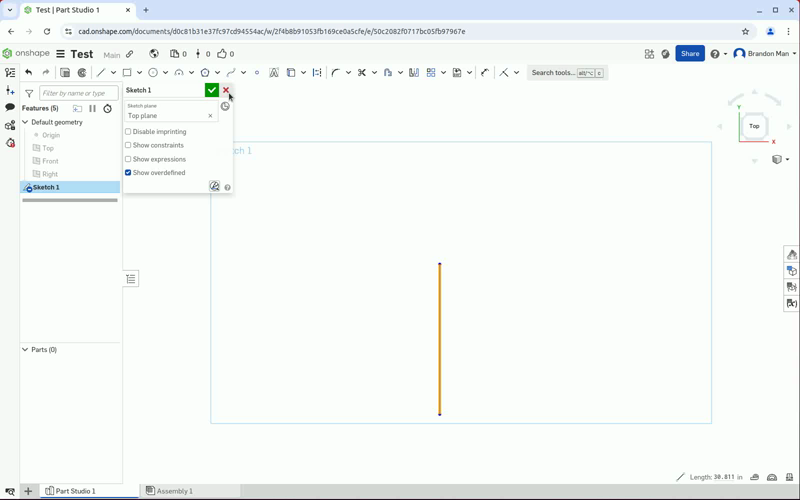
key(shift+h)
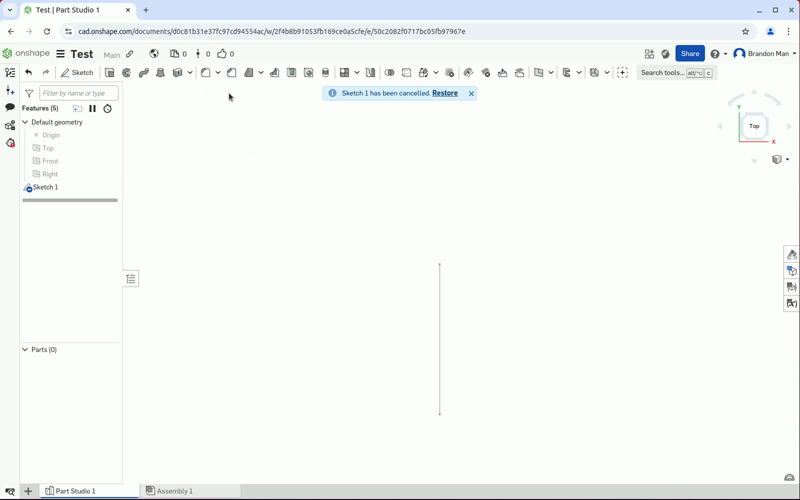
key(shift+s)
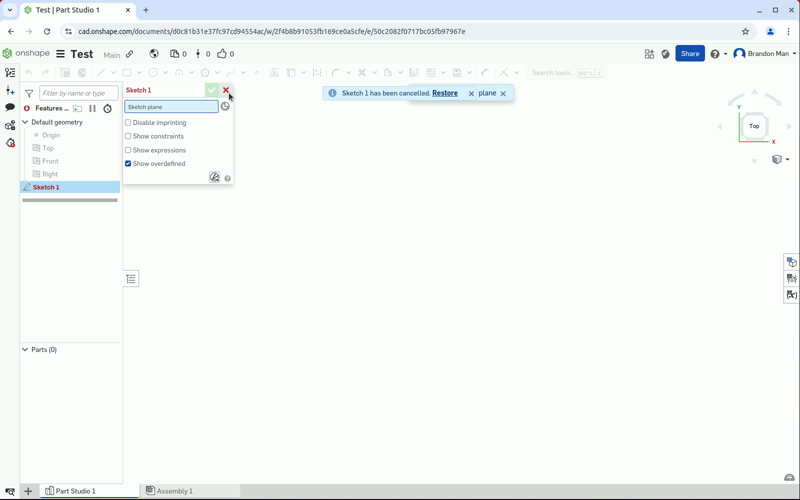
mouse_move(73, 150)
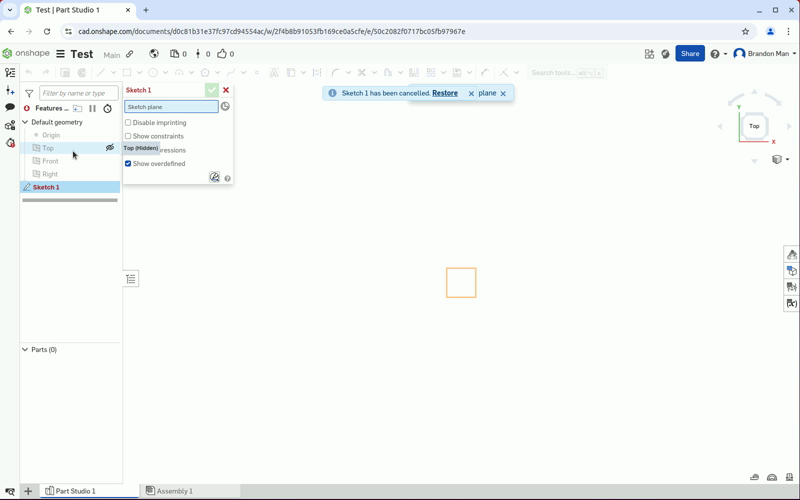
click(73, 150)
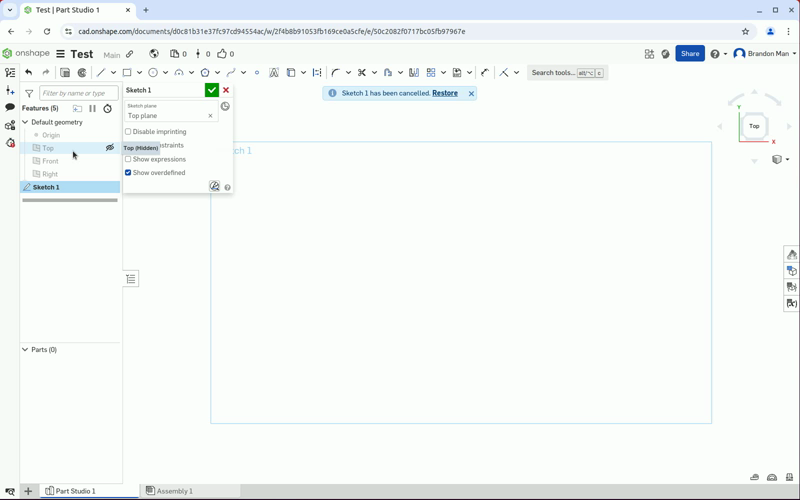
mouse_move(73, 352)
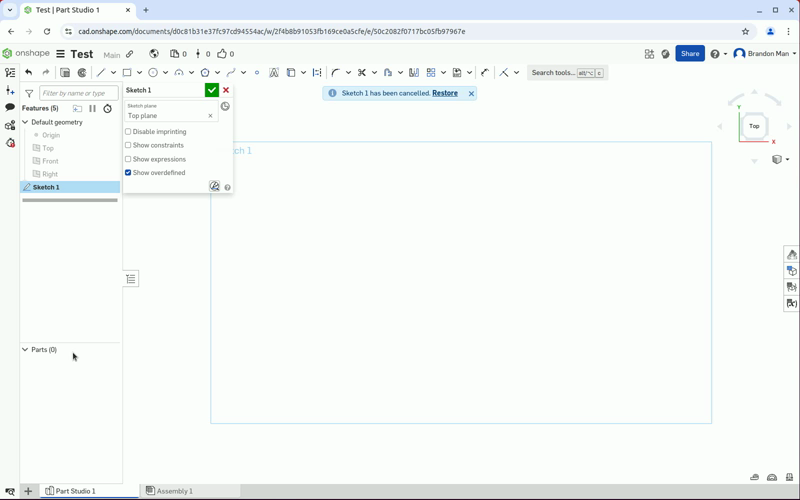
key(y)
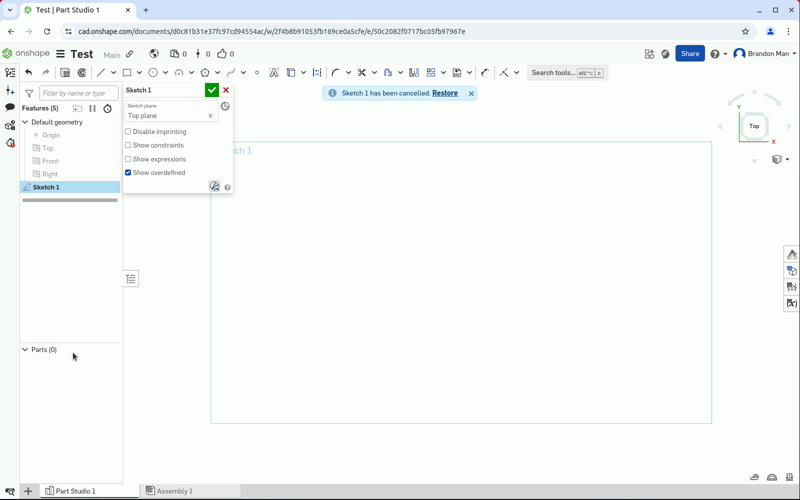
key(l)
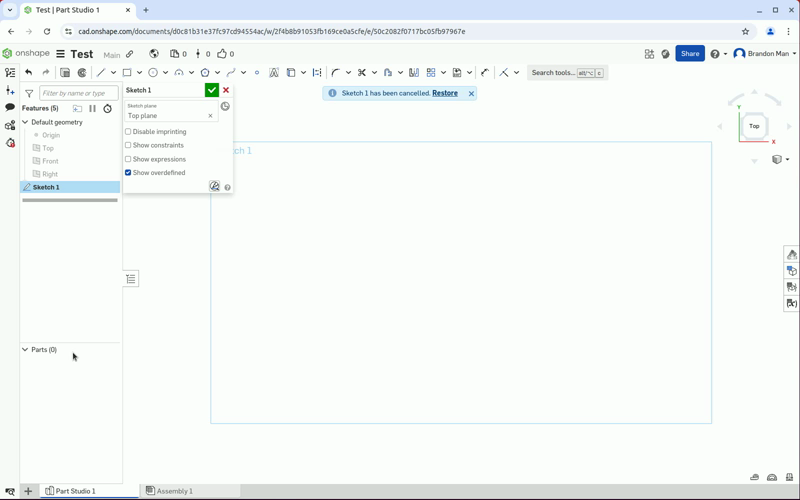
key_down(shift)
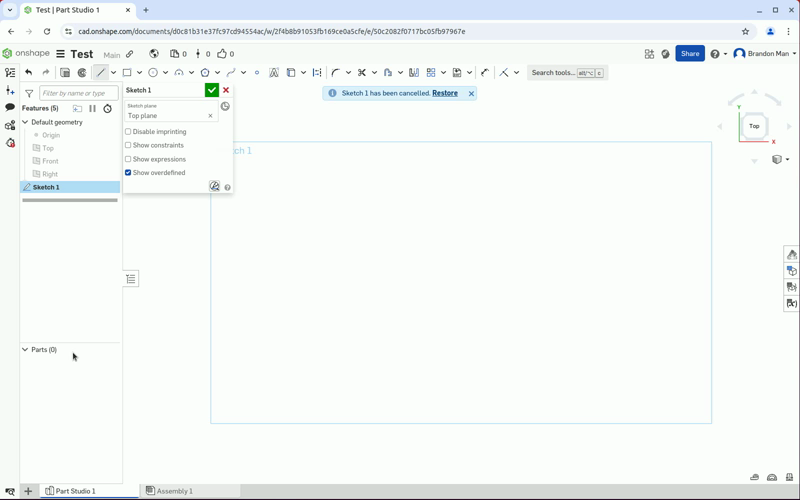
mouse_move(431, 304)
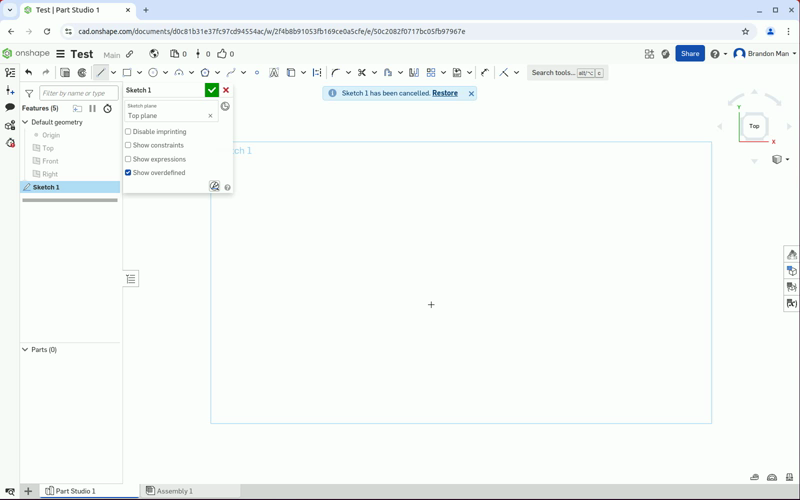
click(431, 304)
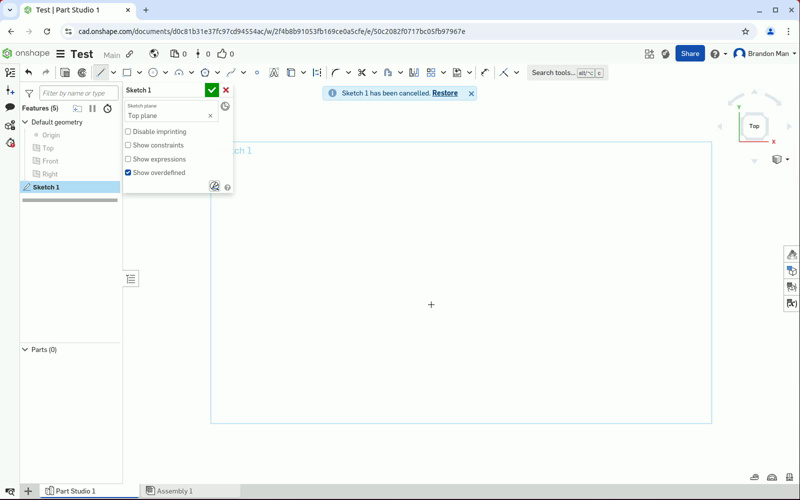
key_up(shift)
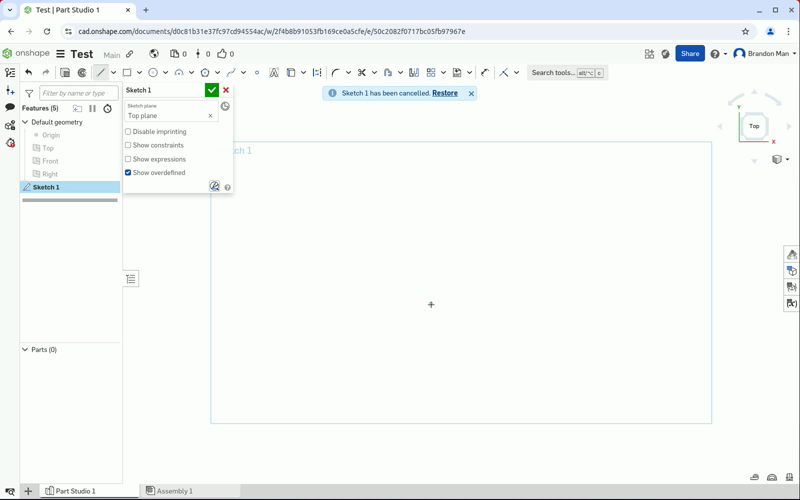
key_down(shift)
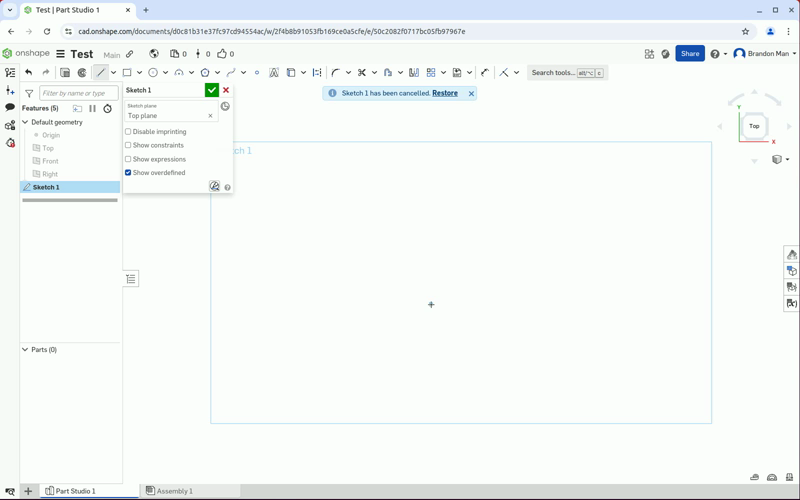
mouse_move(461, 304)
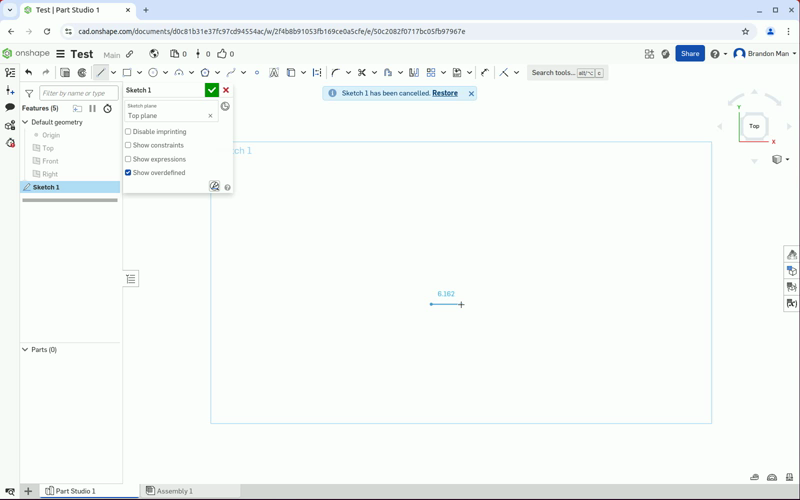
mouse_move(464, 304)
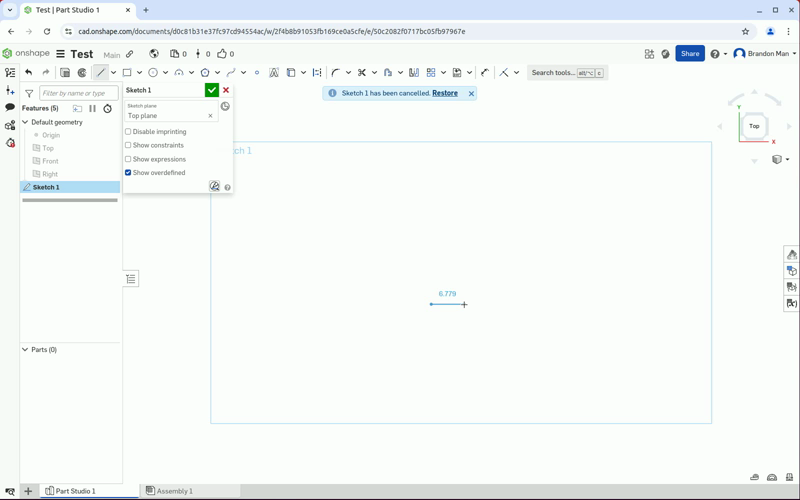
click(464, 304)
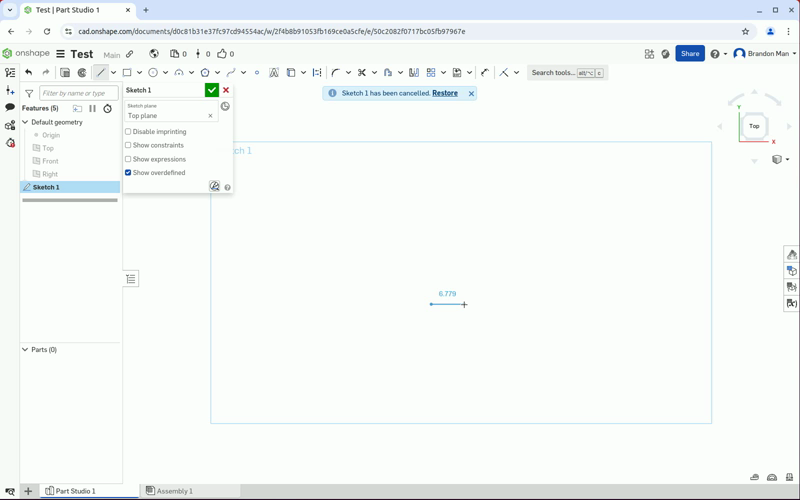
key_up(shift)
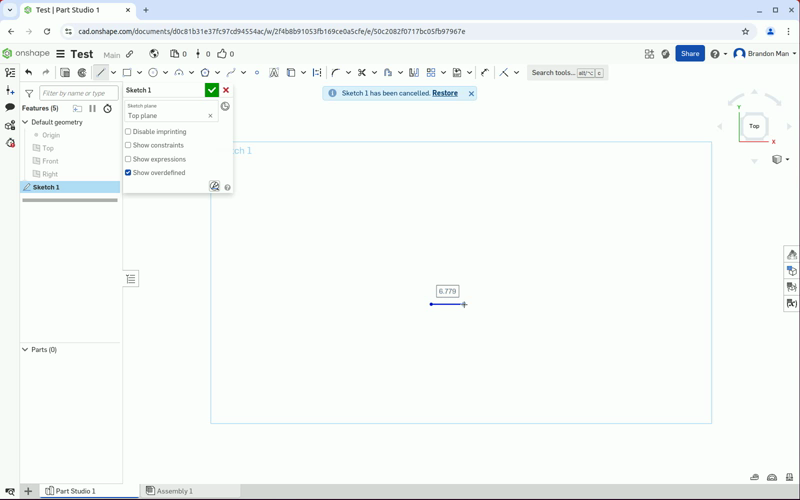
key_down(shift)
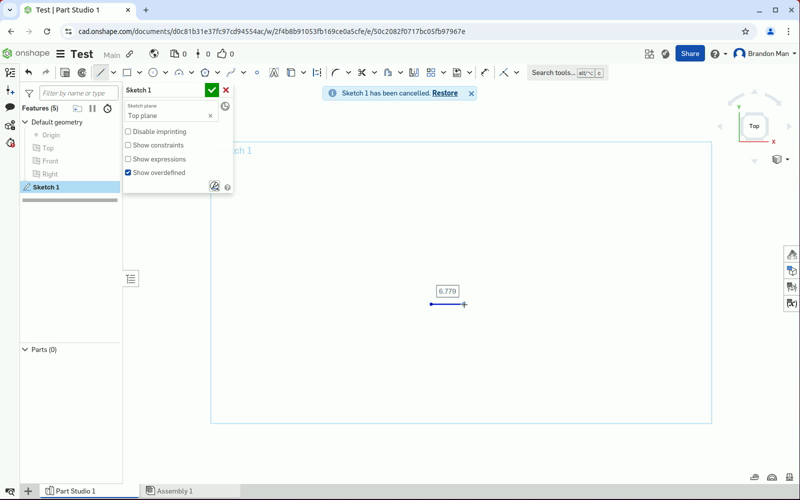
mouse_move(494, 304)
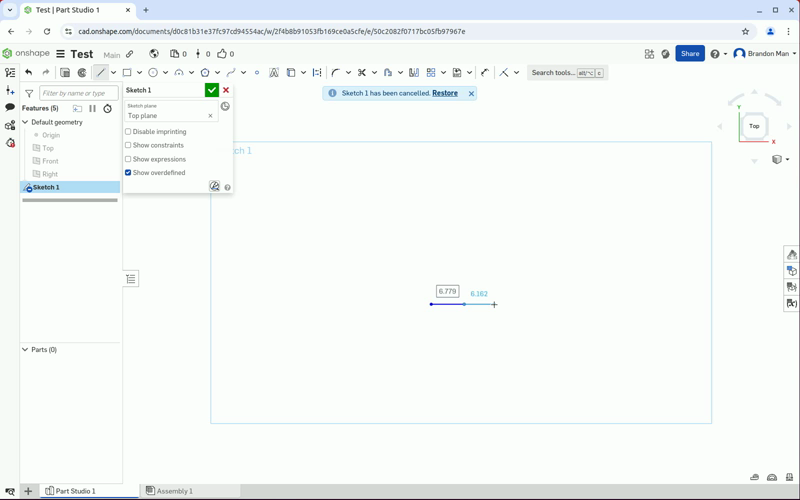
mouse_move(464, 277)
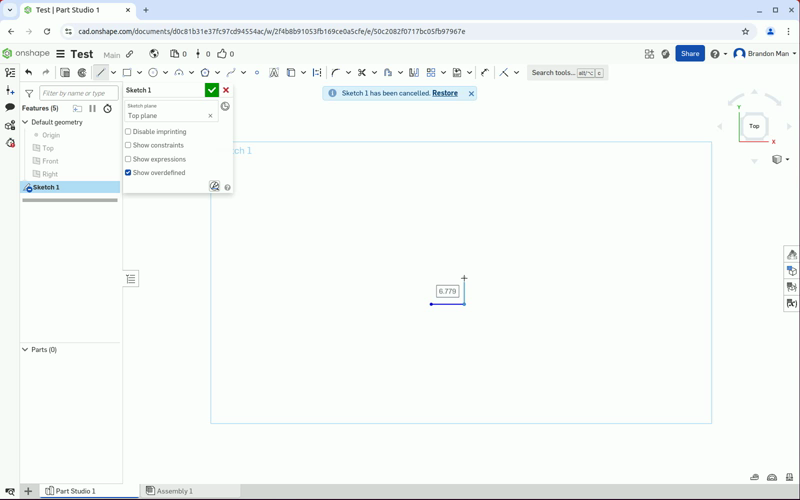
click(464, 277)
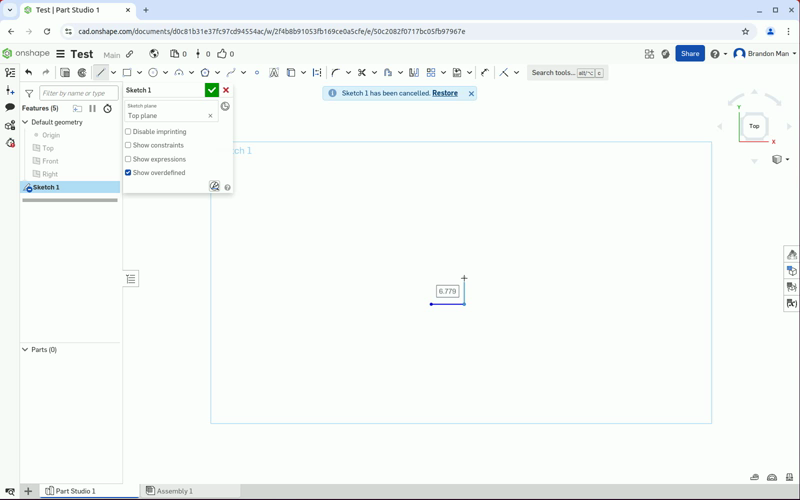
key_up(shift)
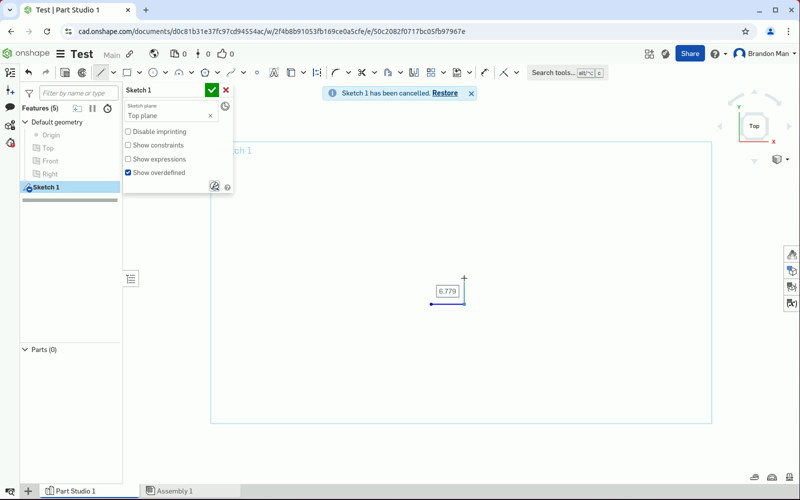
key_down(shift)
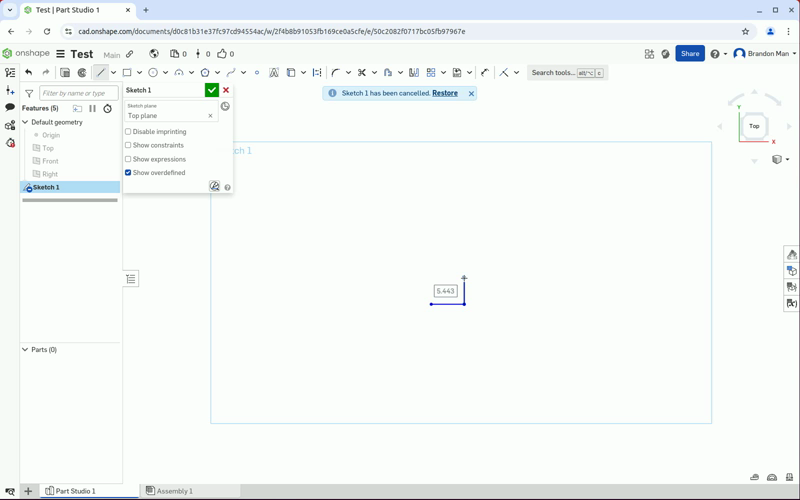
mouse_move(494, 277)
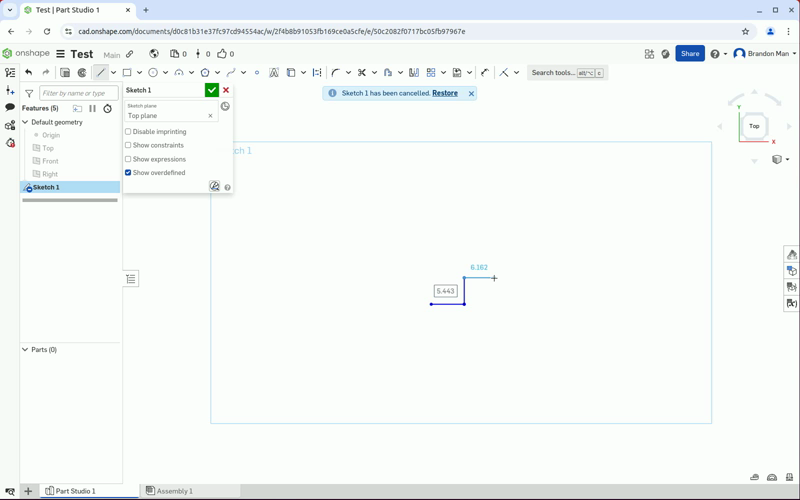
mouse_move(431, 277)
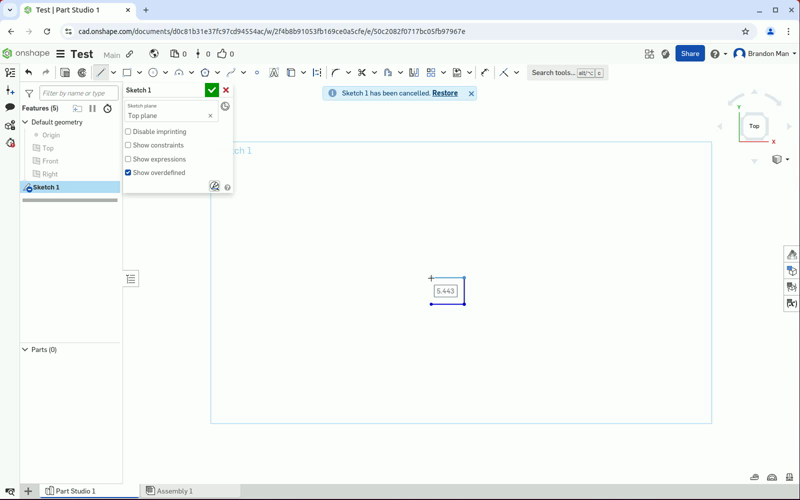
click(431, 277)
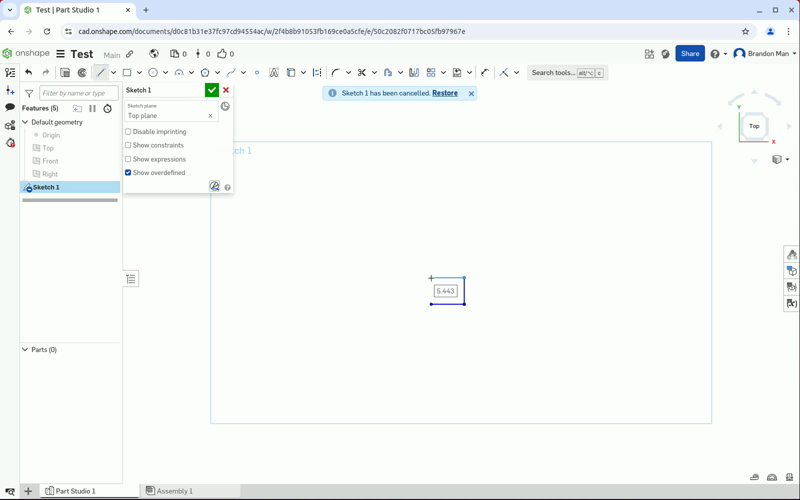
key_up(shift)
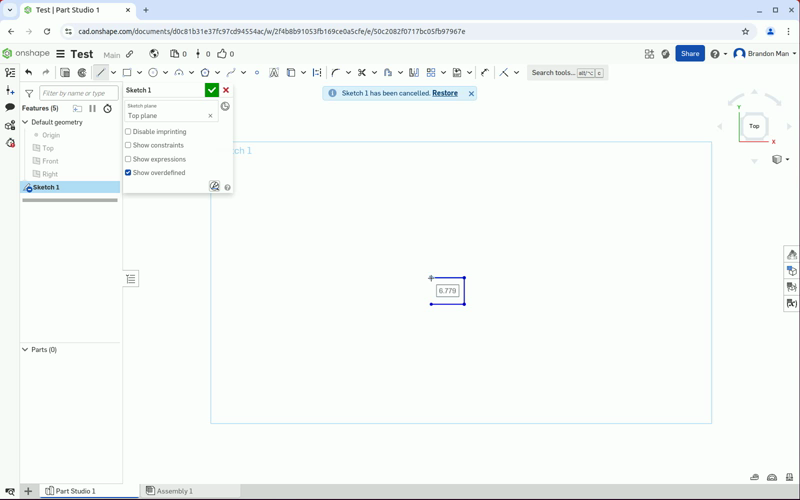
mouse_move(461, 277)
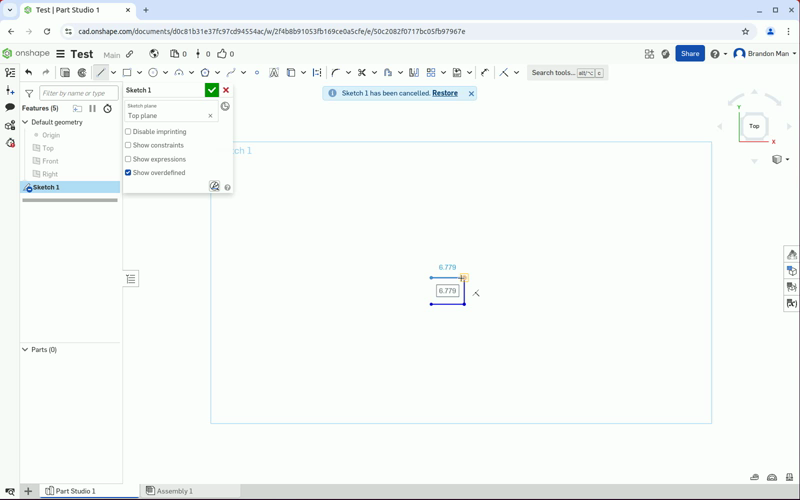
key_down(shift)
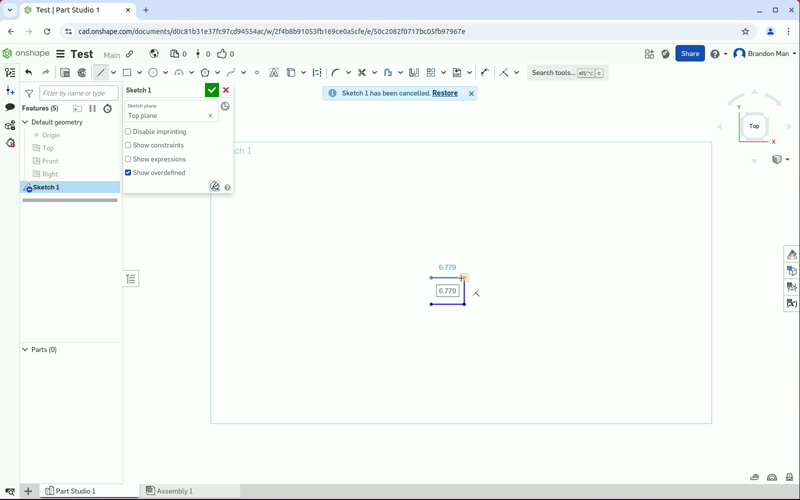
mouse_move(431, 304)
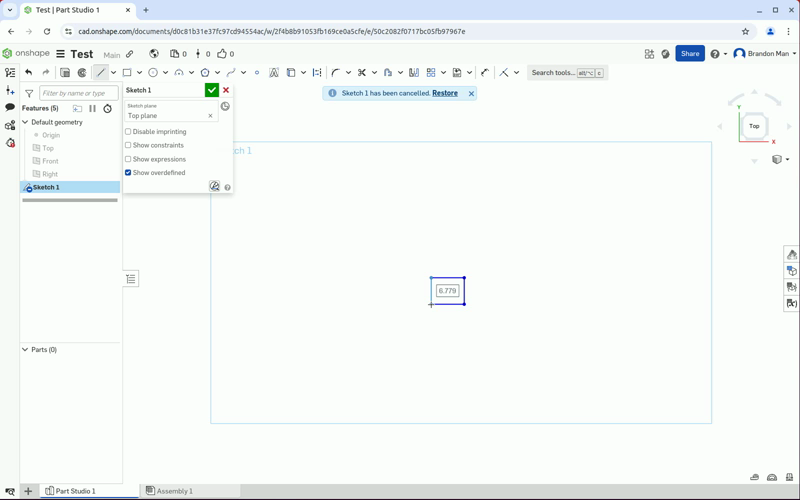
key_up(shift)
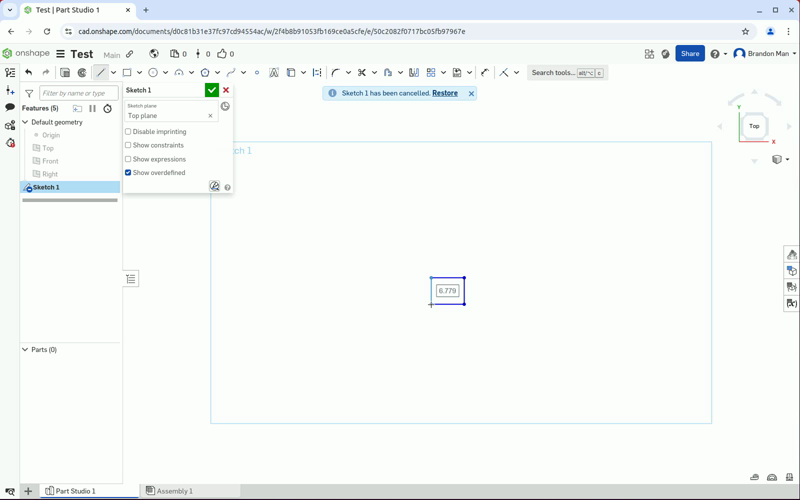
click(431, 304)
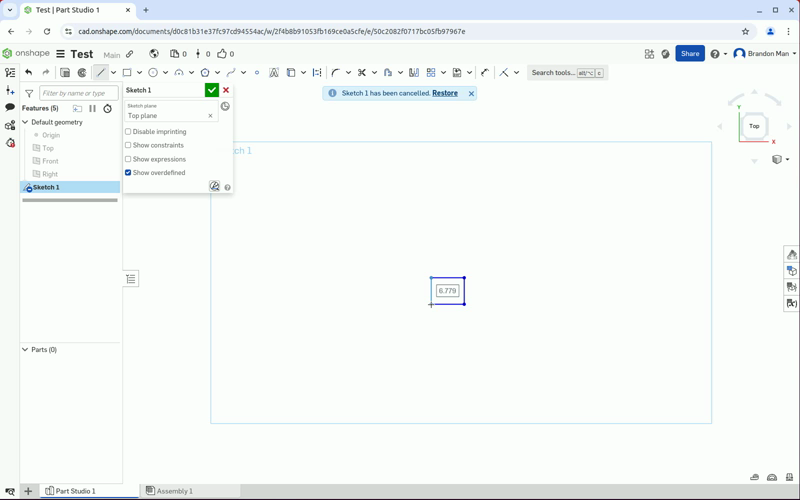
key(esc)
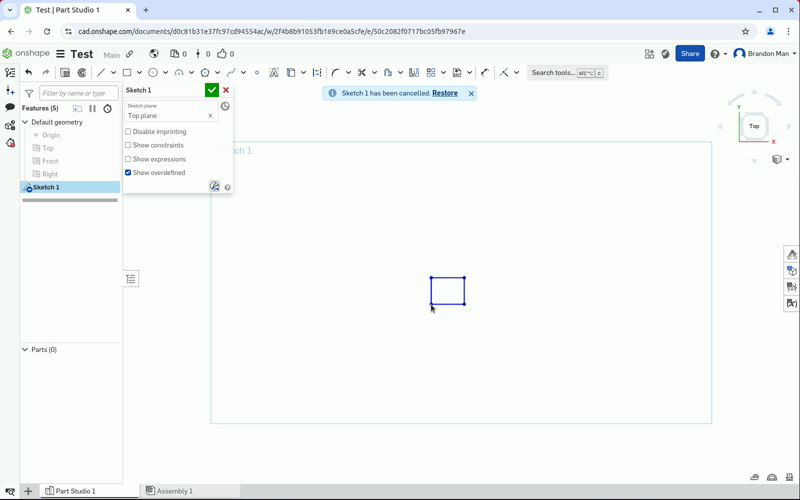
mouse_move(433, 287)
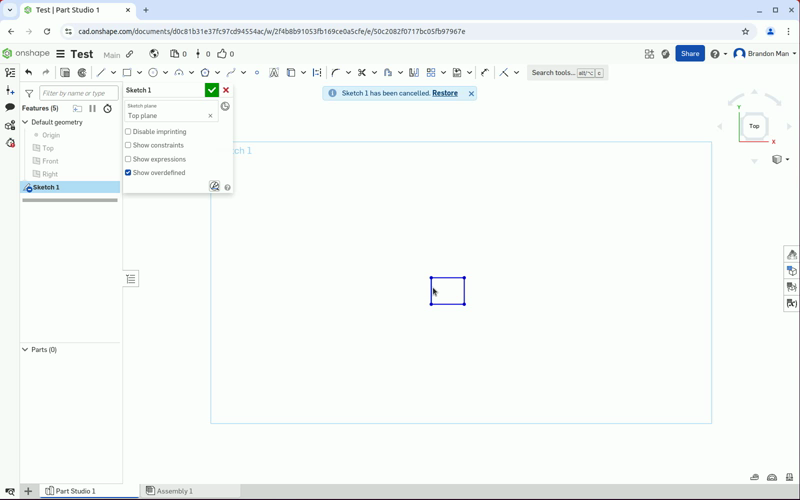
scroll(6)
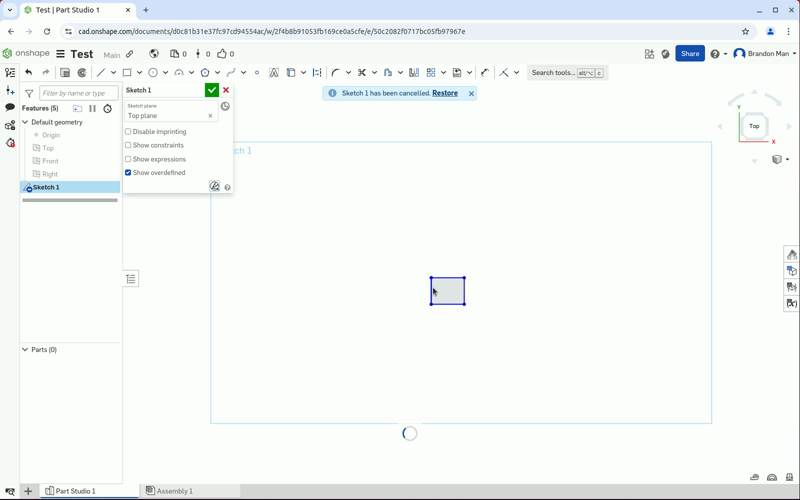
scroll(6)
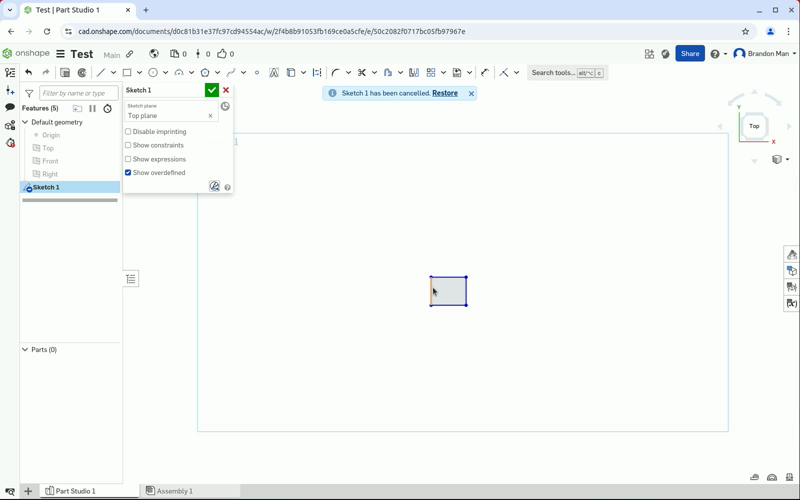
scroll(6)
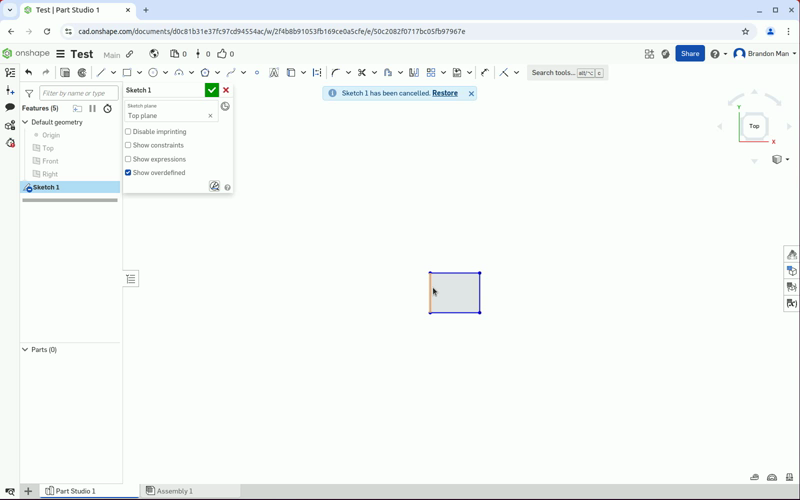
scroll(6)
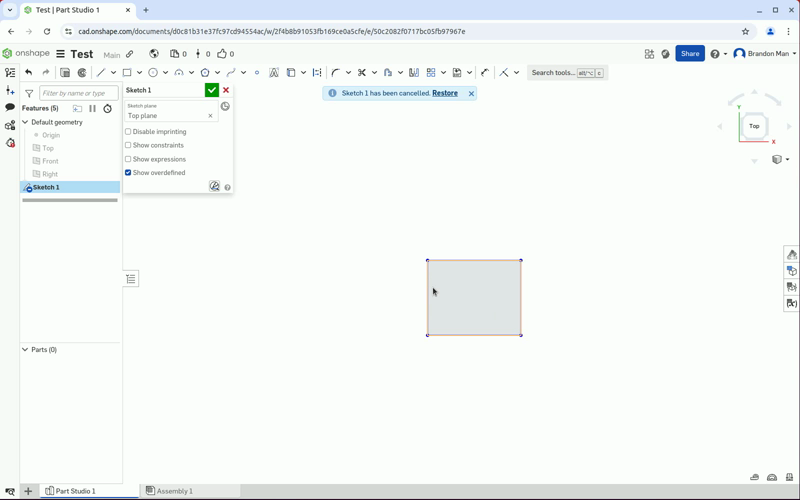
scroll(6)
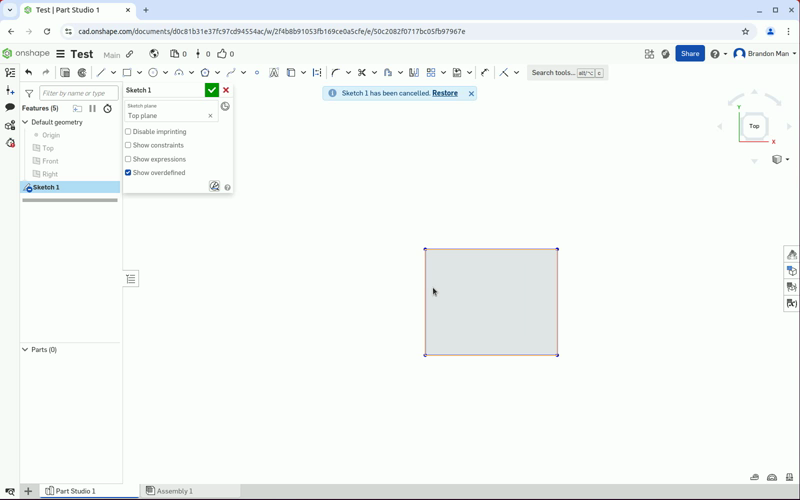
scroll(6)
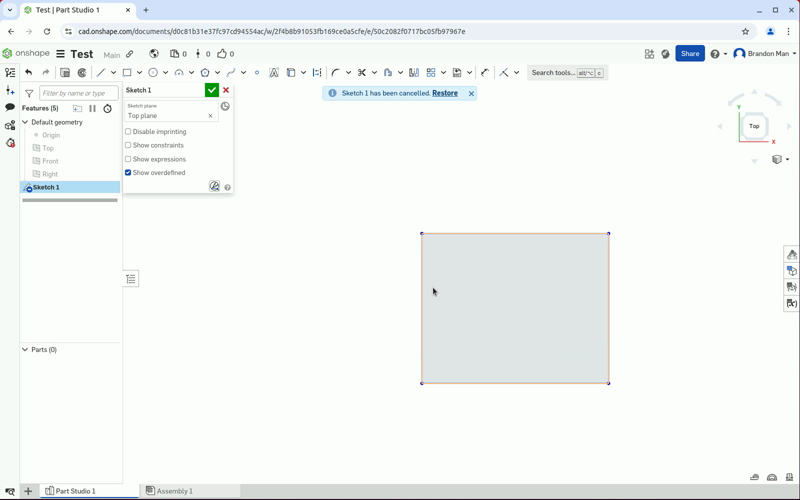
scroll(6)
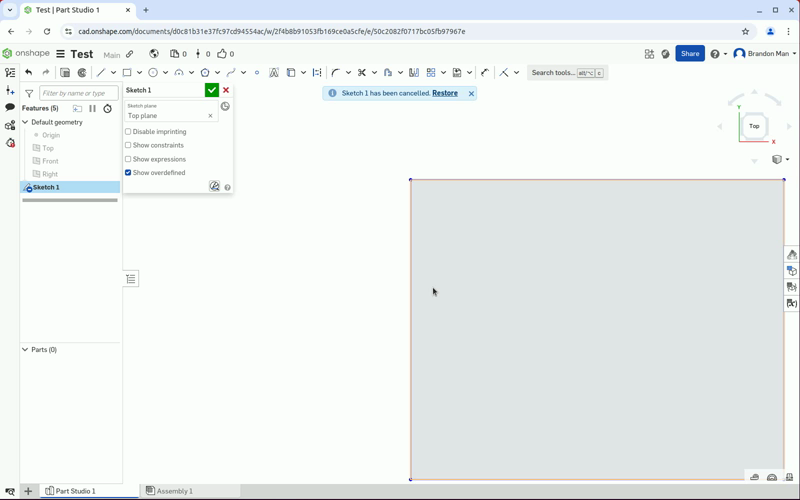
click(433, 287)
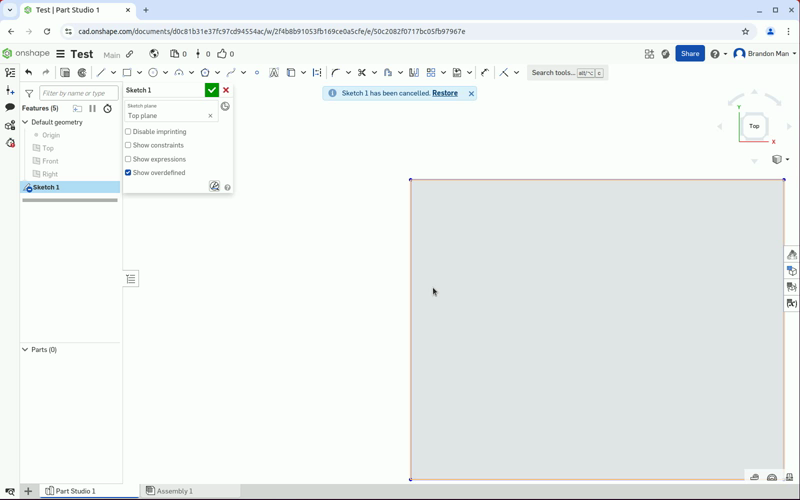
scroll(-6)
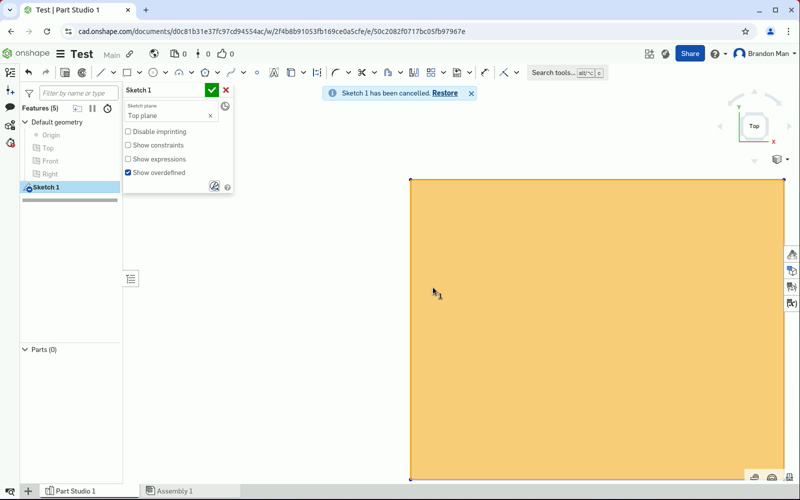
scroll(-6)
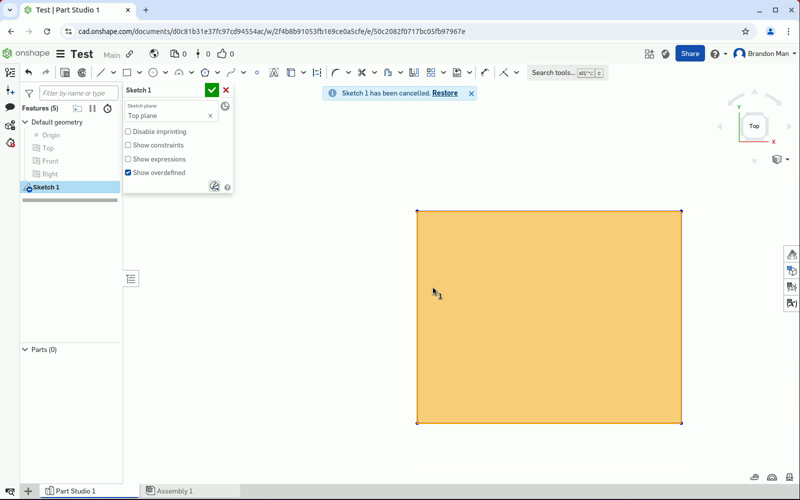
scroll(-6)
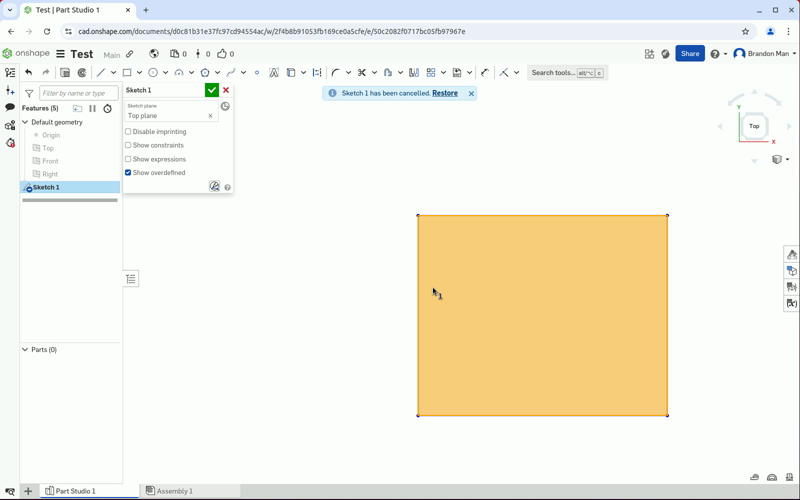
scroll(-6)
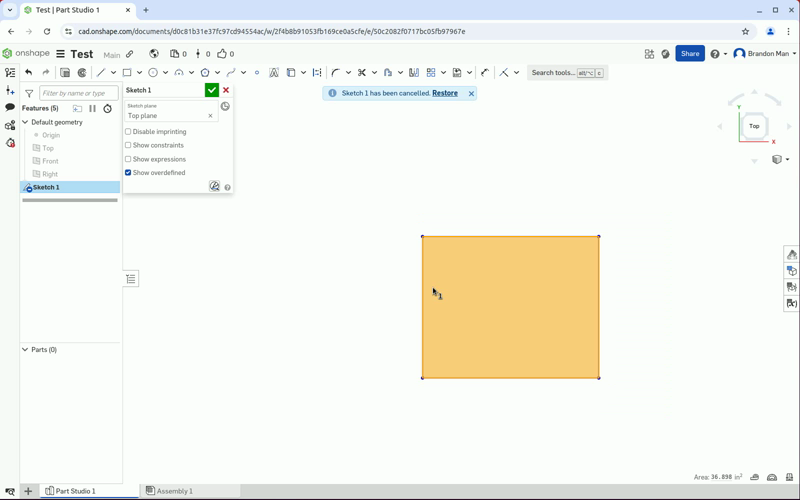
scroll(-6)
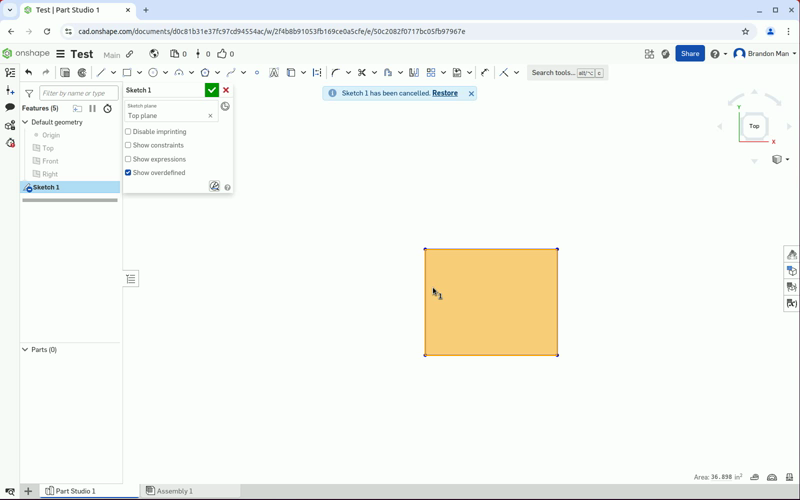
scroll(-6)
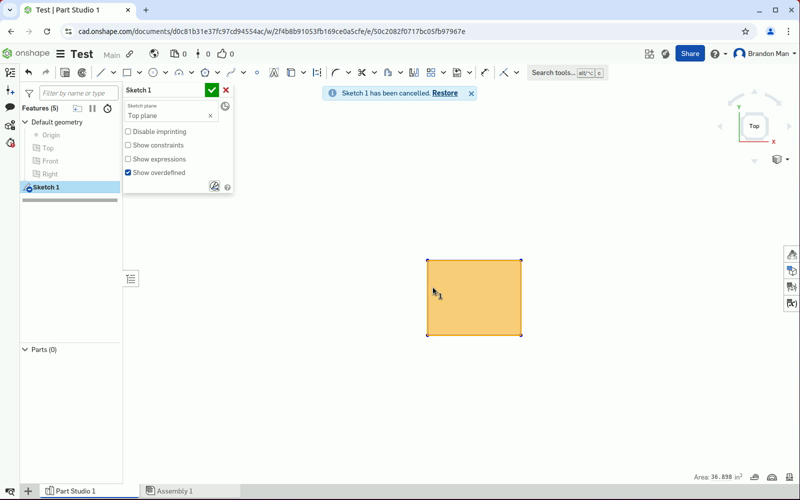
scroll(-6)
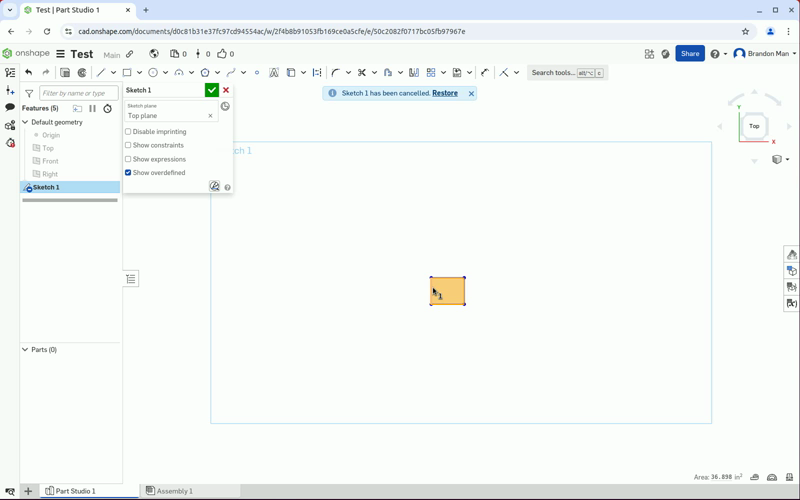
mouse_move(73, 352)
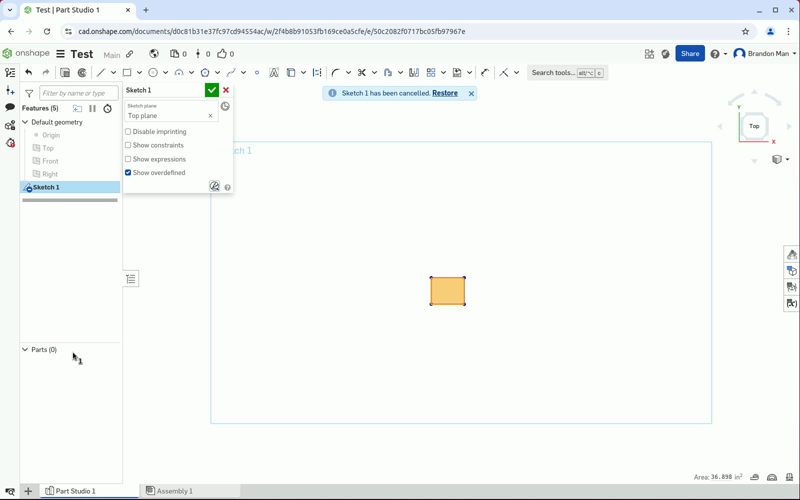
key(shift+y)
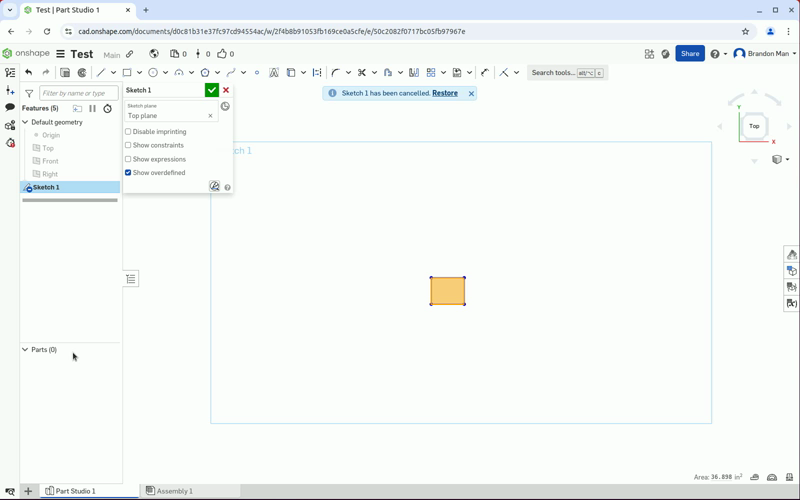
key(shift+e)
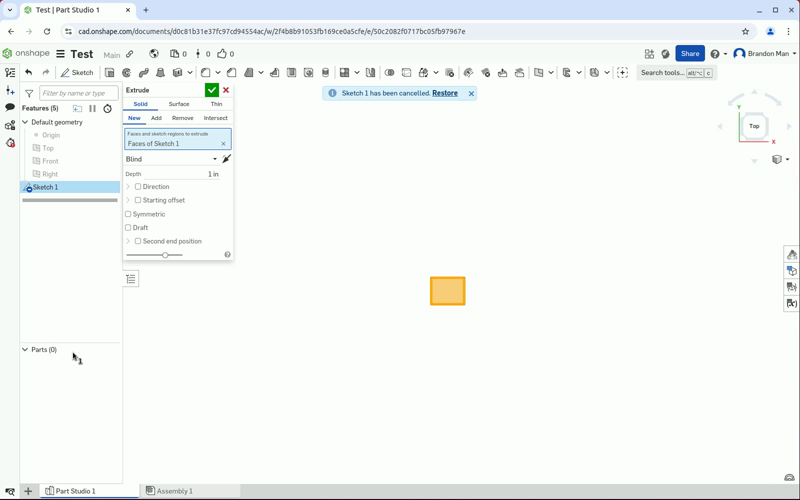
mouse_move(143, 106)
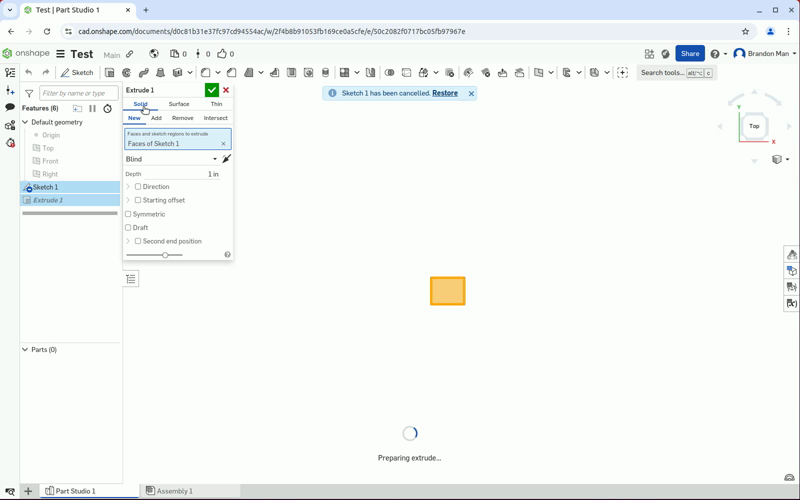
click(143, 106)
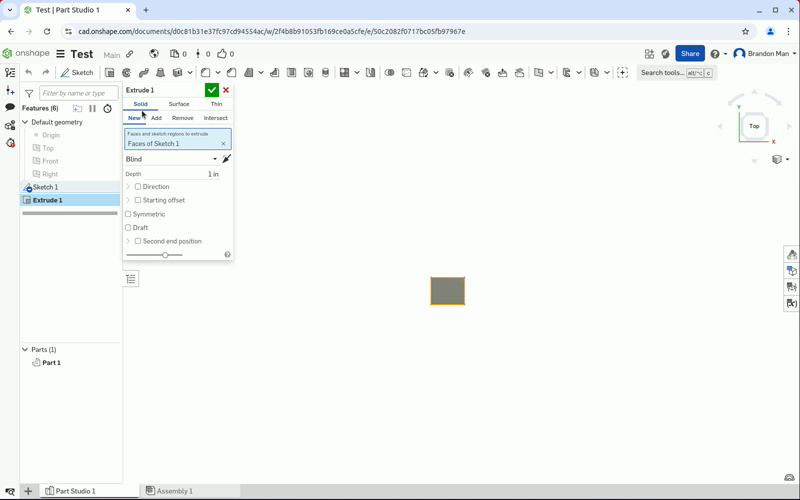
mouse_move(137, 120)
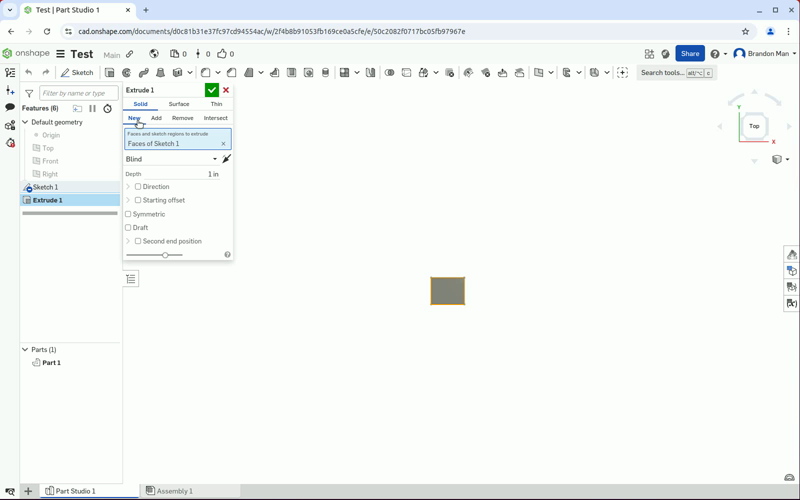
click(137, 120)
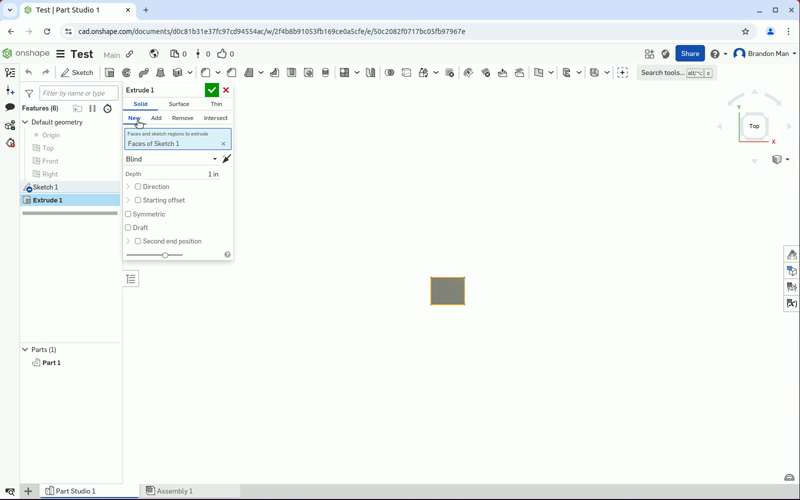
key(tab, 4)
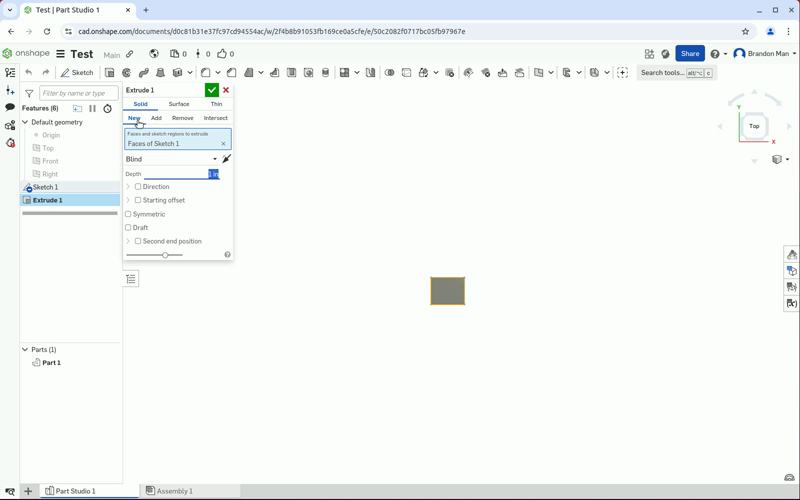
text(23.108)
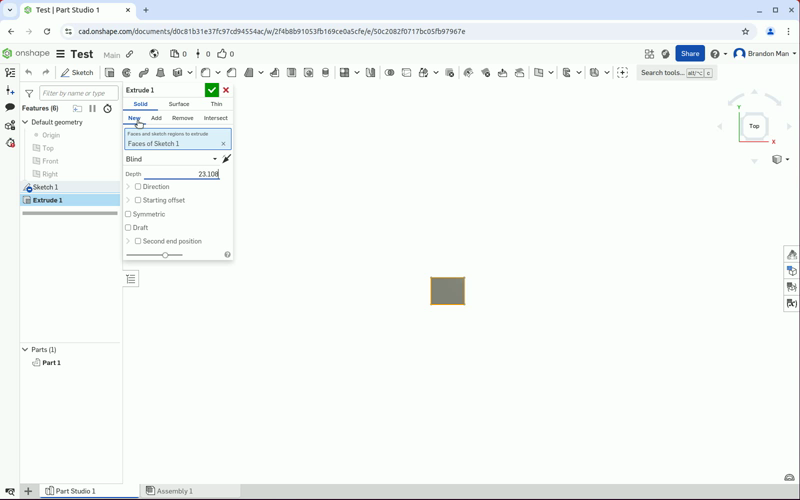
key(enter)
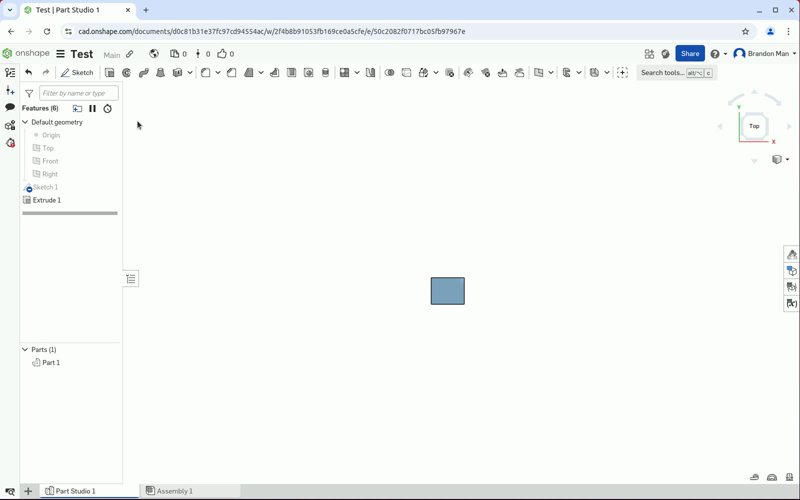
key(shift+h)
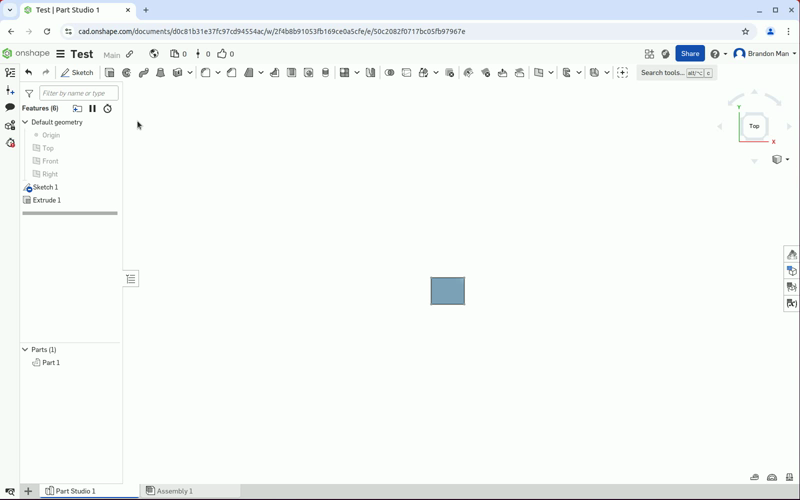
key(shift+h)
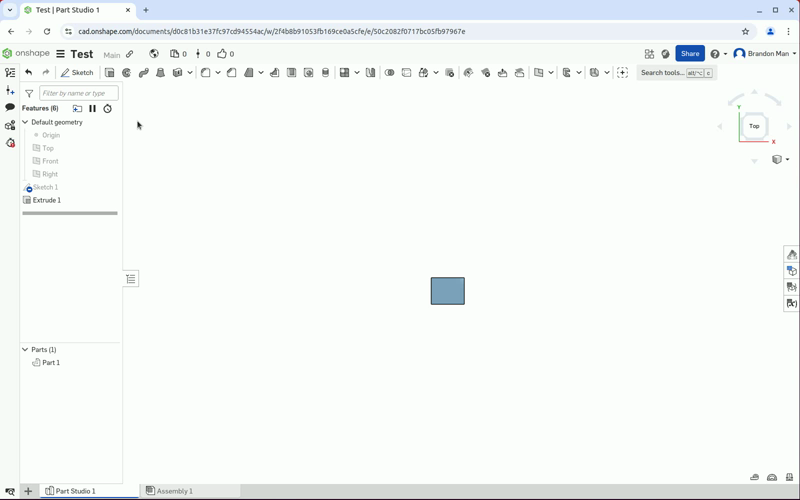
mouse_move(73, 189)
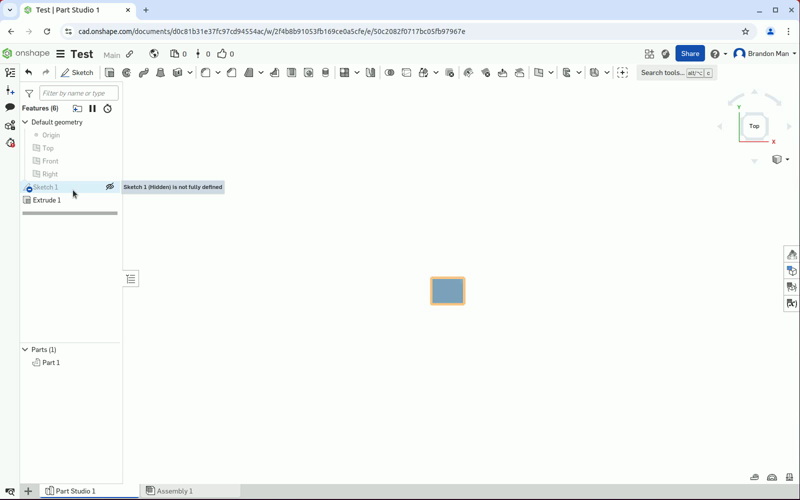
click(73, 189)
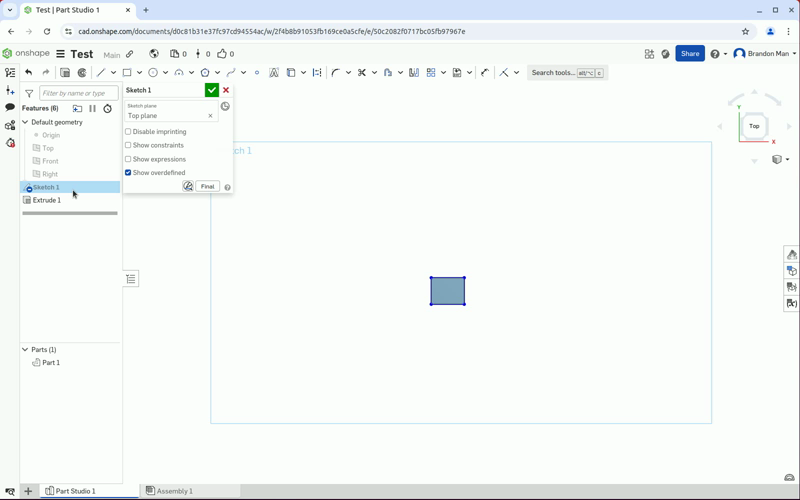
mouse_move(229, 92)
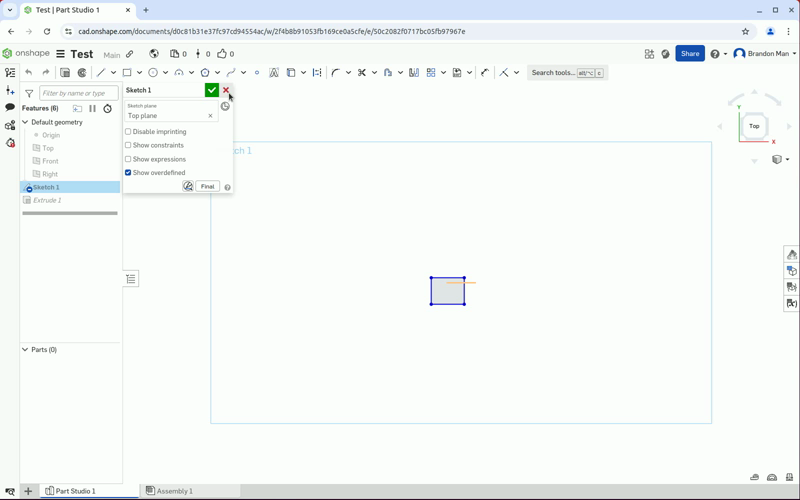
click(229, 92)
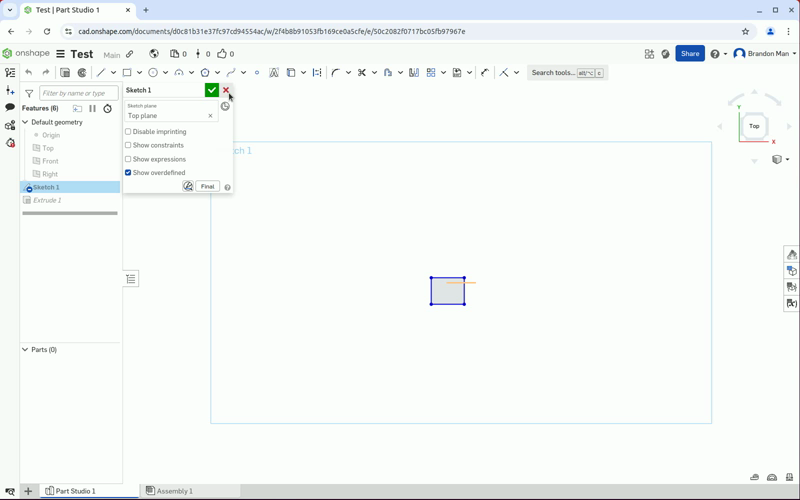
key(shift+s)
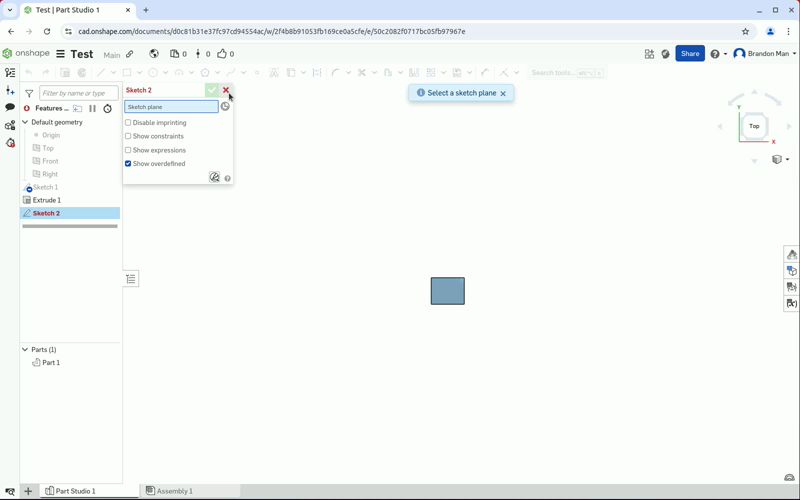
mouse_move(73, 150)
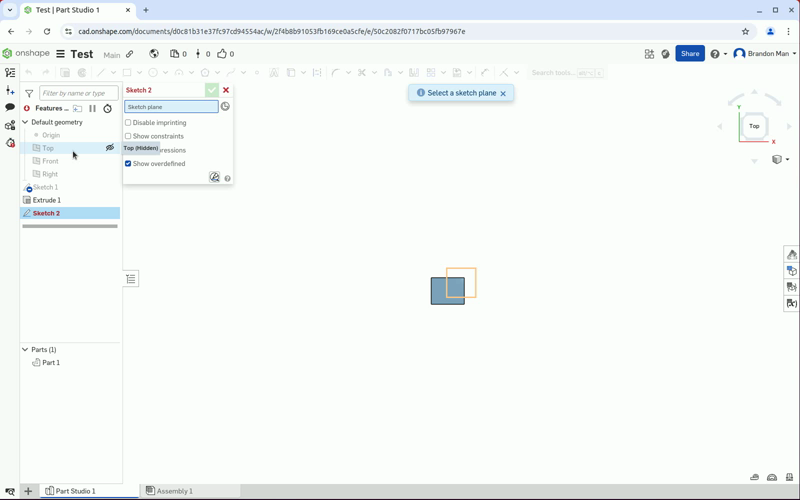
click(73, 150)
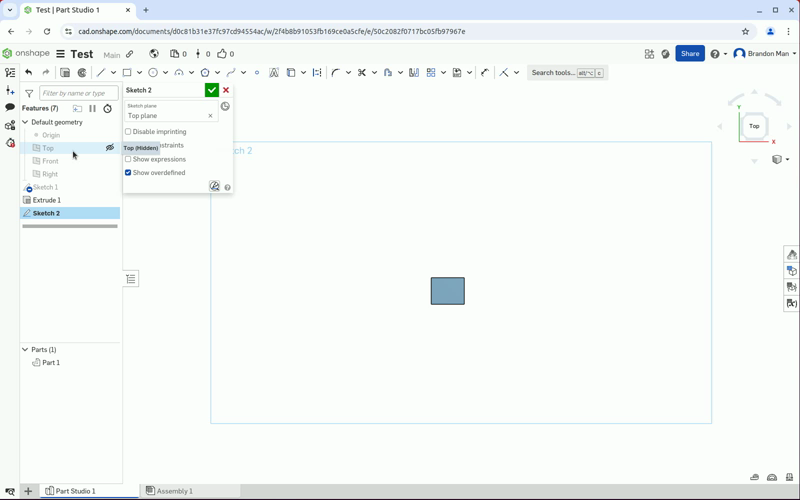
mouse_move(73, 352)
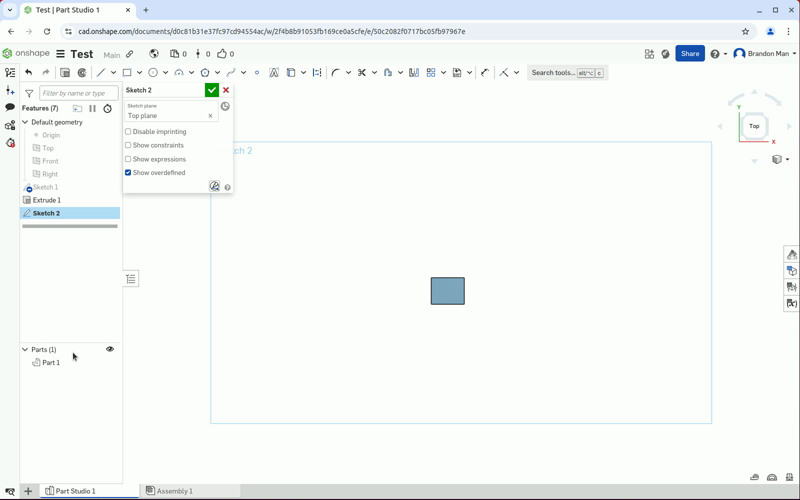
key(y)
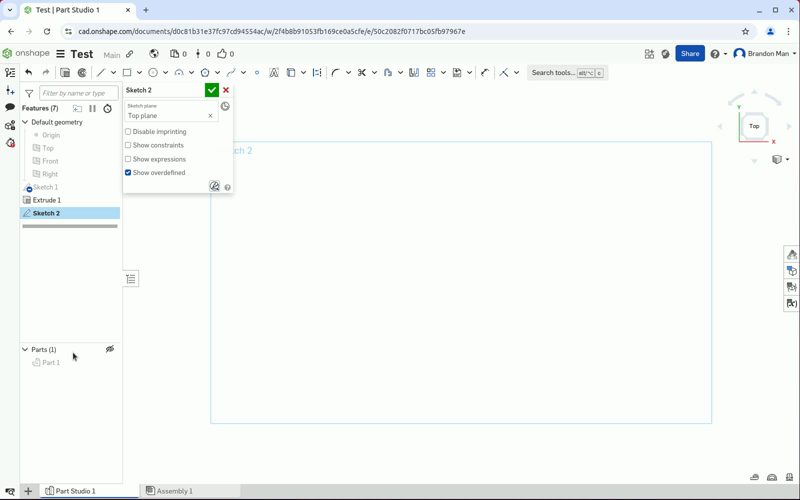
key(l)
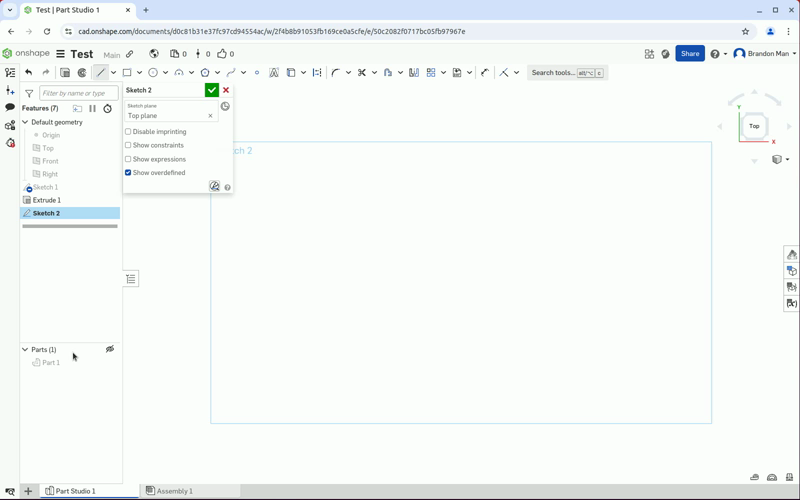
key_down(shift)
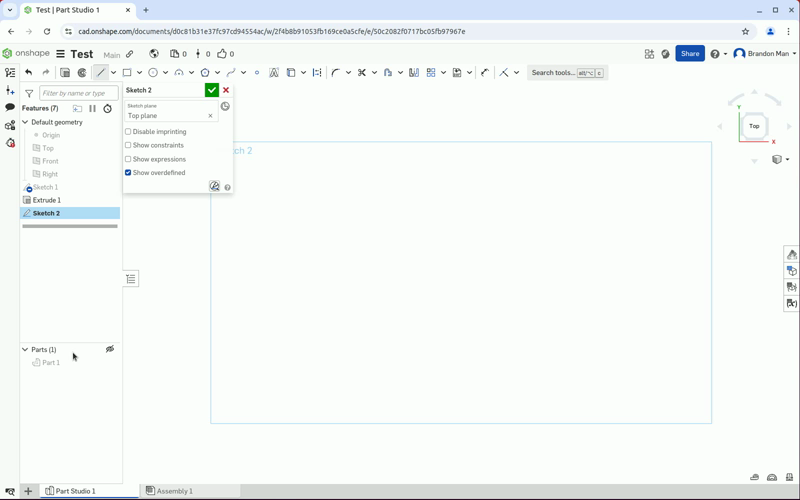
mouse_move(463, 304)
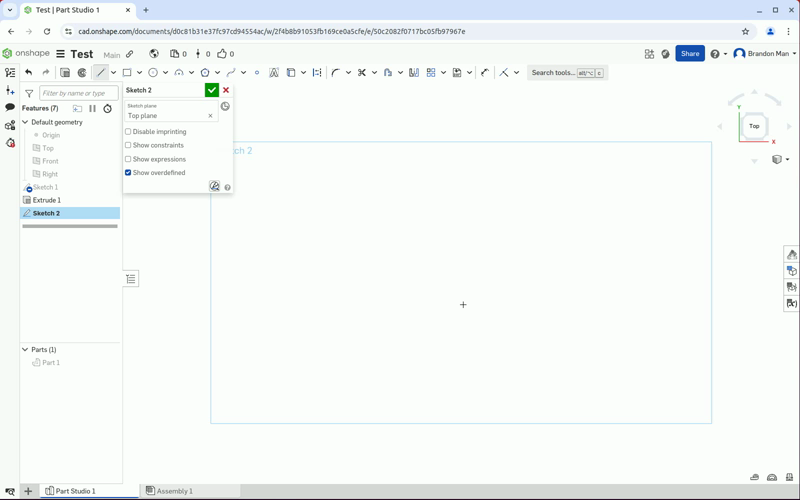
click(463, 304)
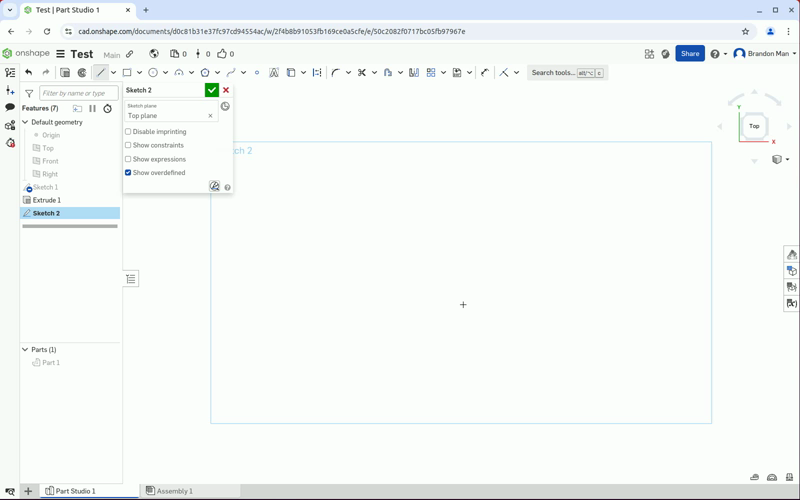
key_up(shift)
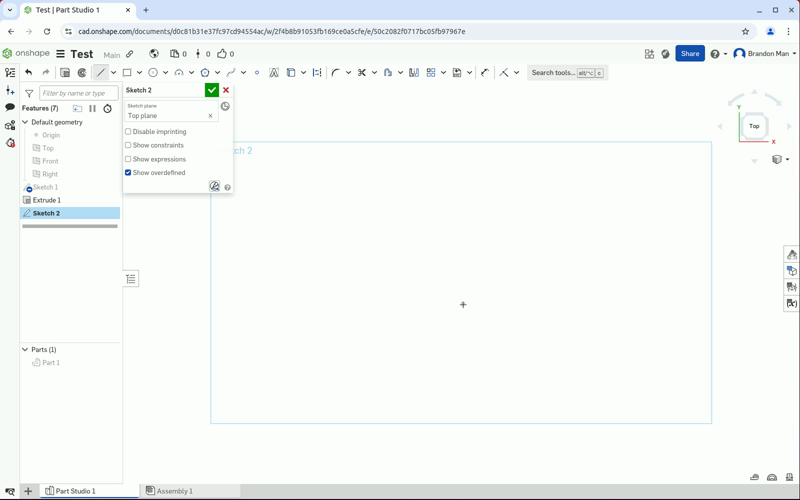
key_down(shift)
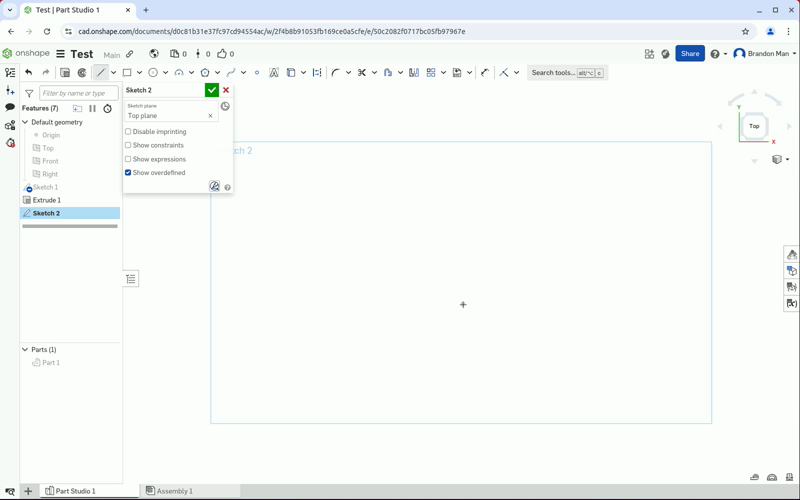
mouse_move(493, 304)
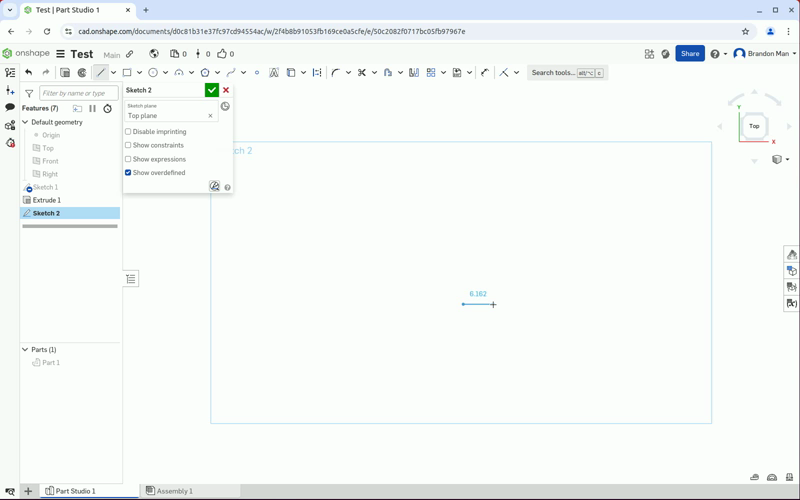
mouse_move(473, 304)
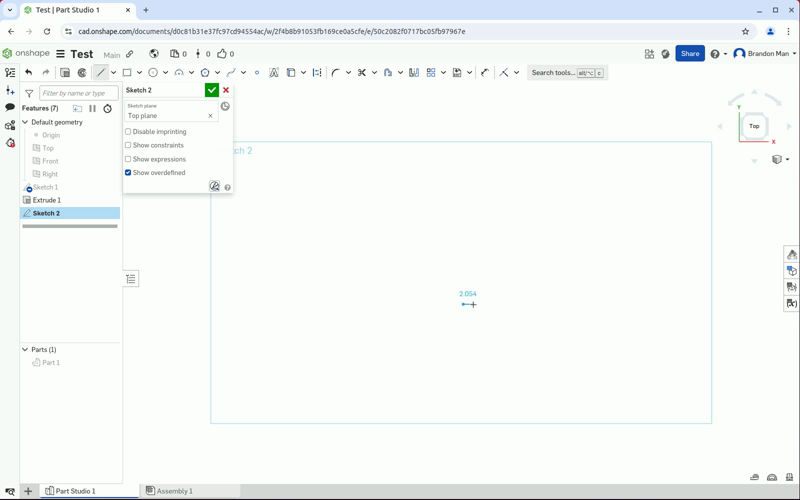
click(473, 304)
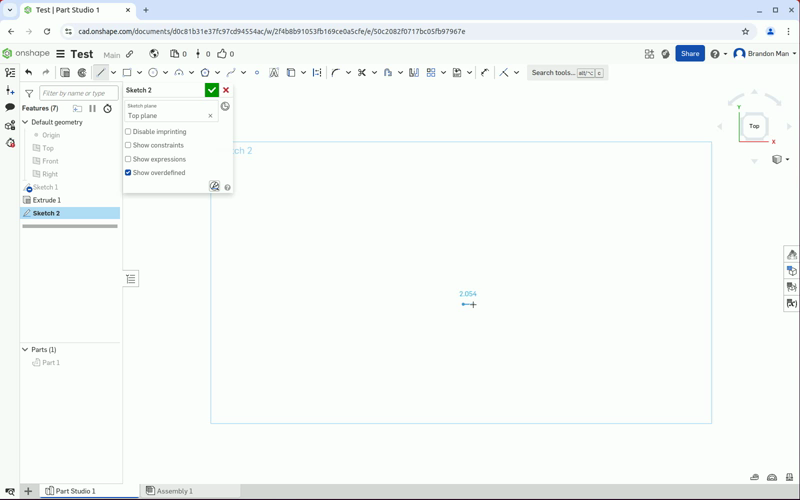
key_up(shift)
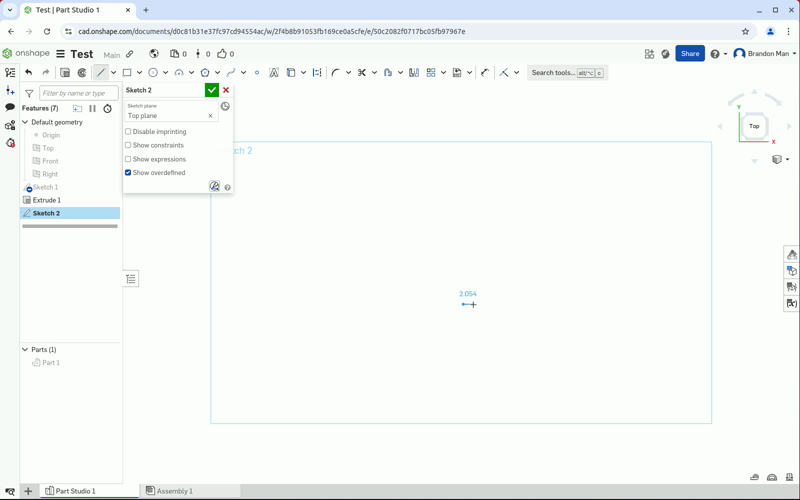
key_down(shift)
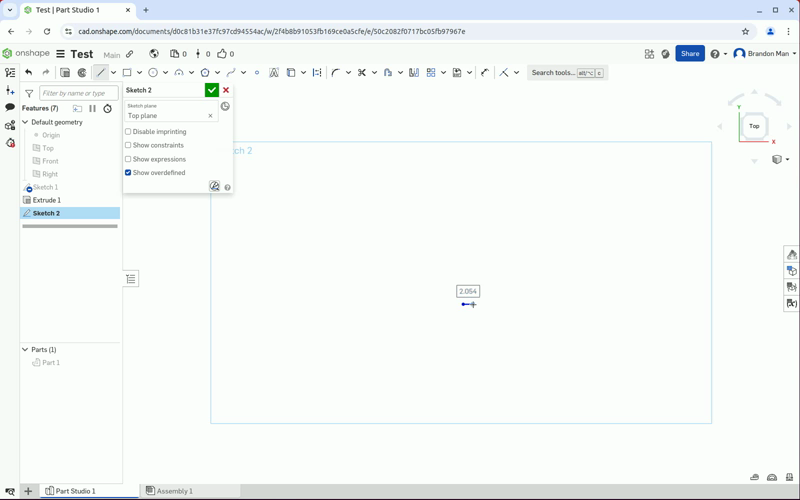
mouse_move(503, 304)
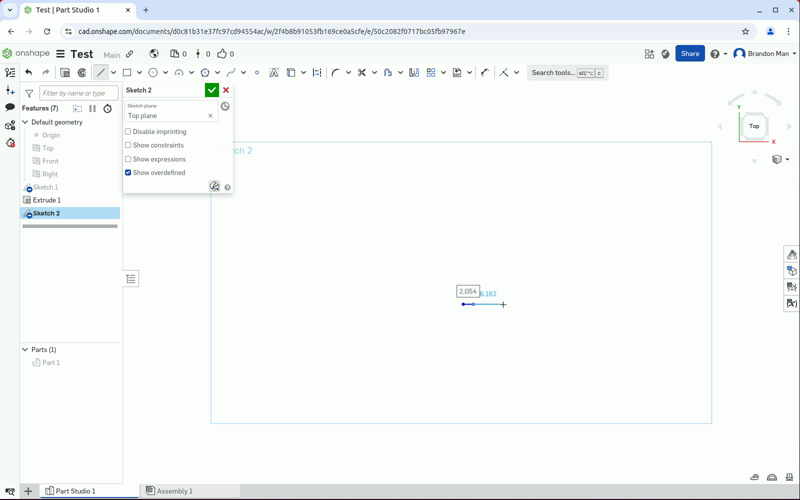
mouse_move(473, 268)
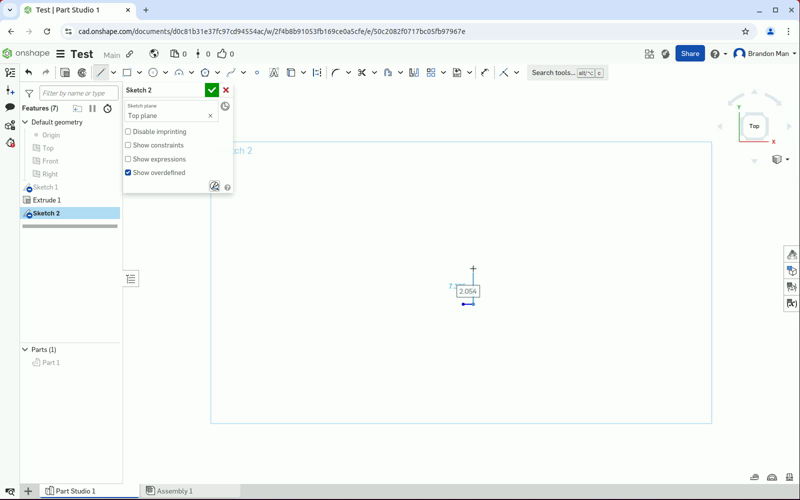
click(473, 268)
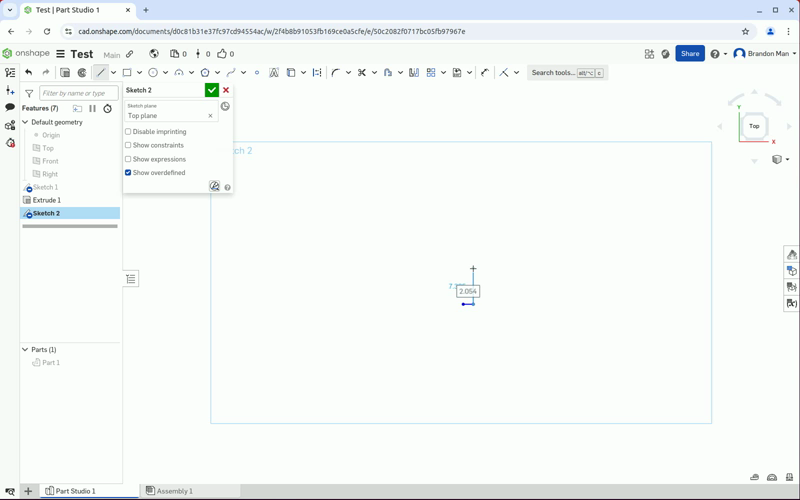
key_up(shift)
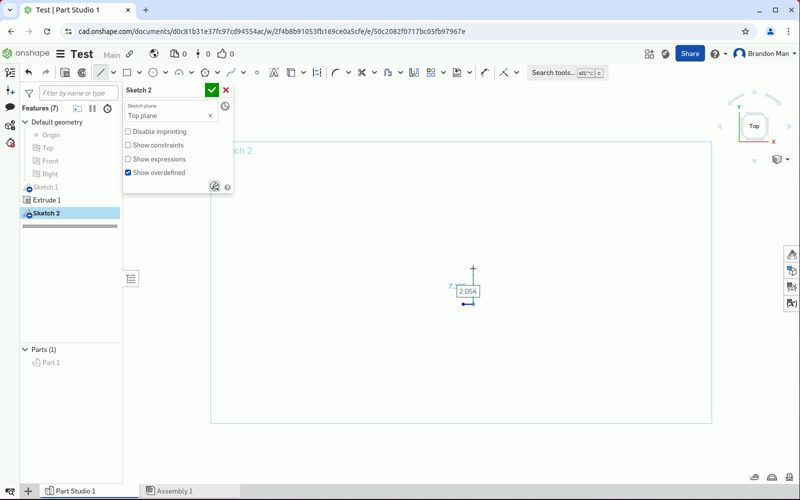
key_down(shift)
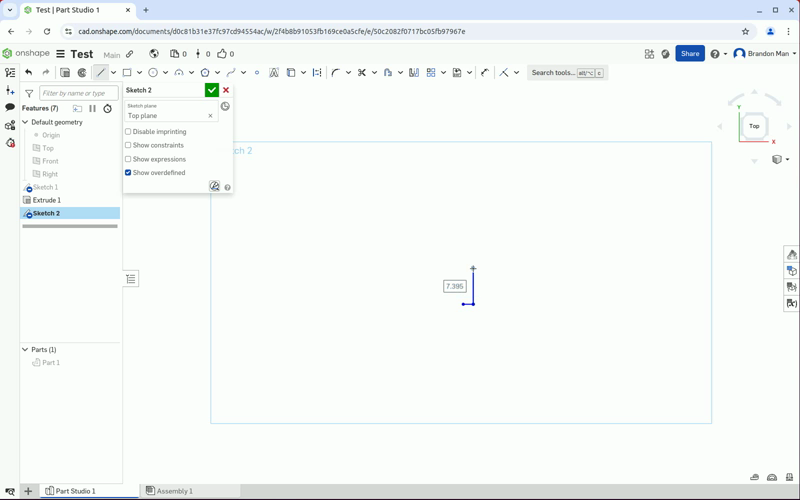
mouse_move(503, 268)
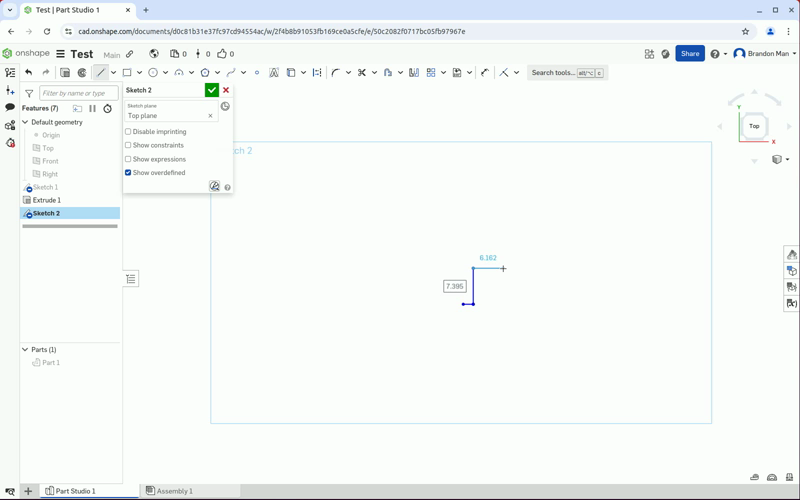
mouse_move(463, 268)
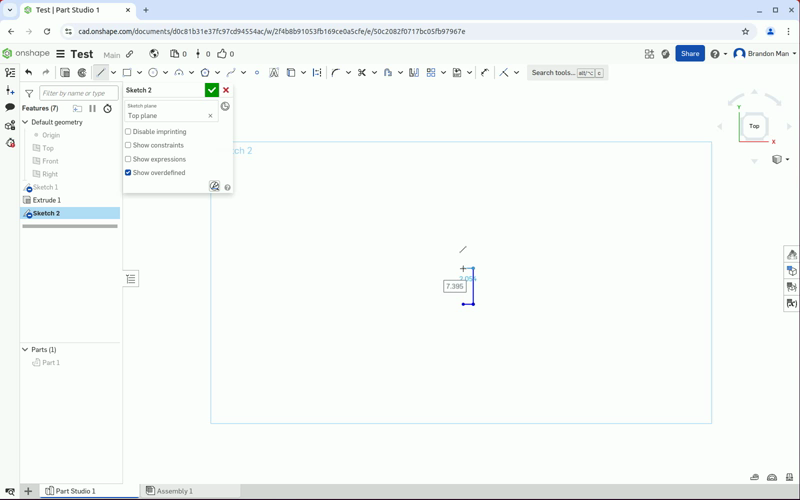
click(463, 268)
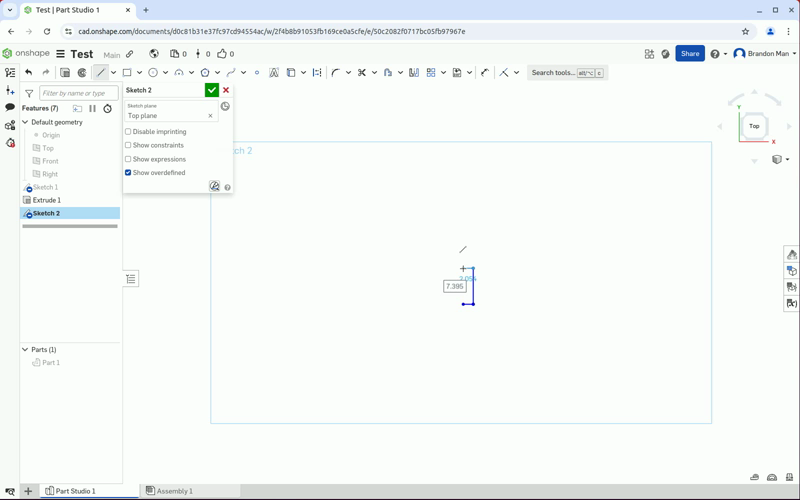
key_up(shift)
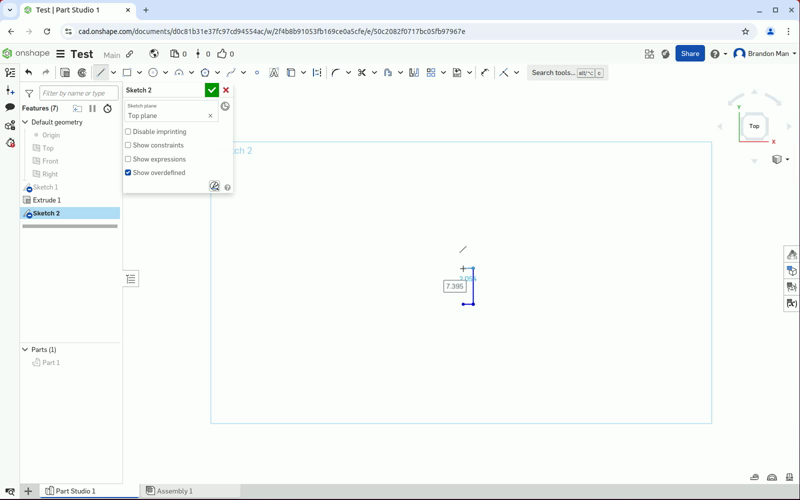
key_down(shift)
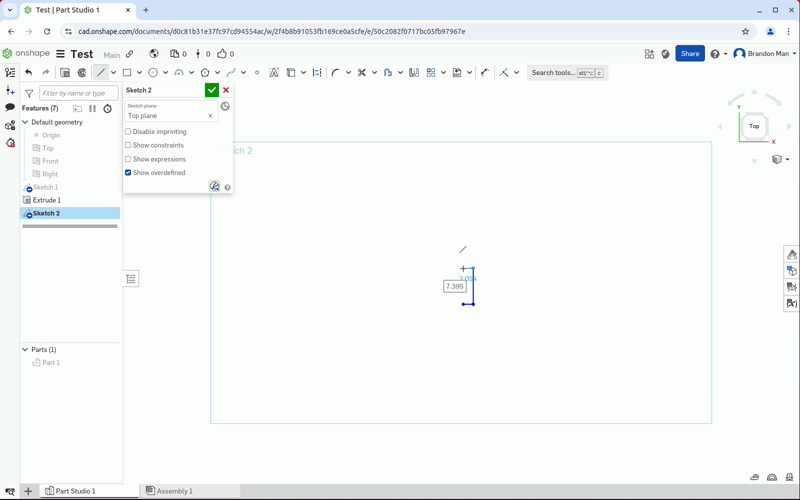
mouse_move(493, 268)
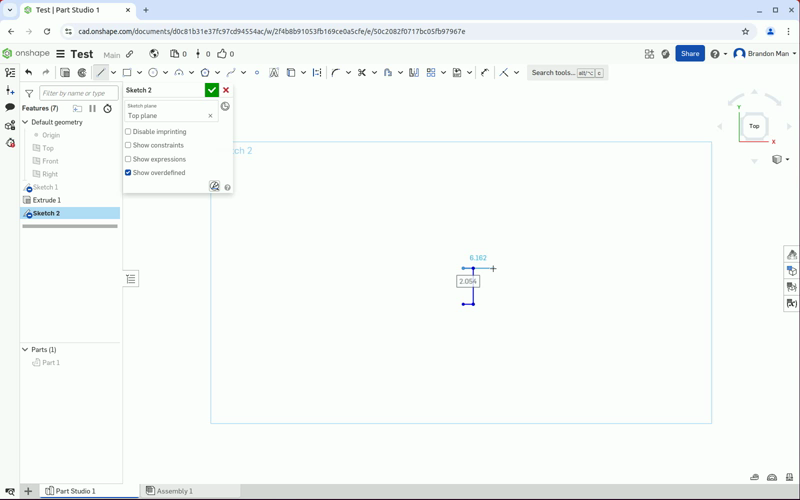
mouse_move(463, 278)
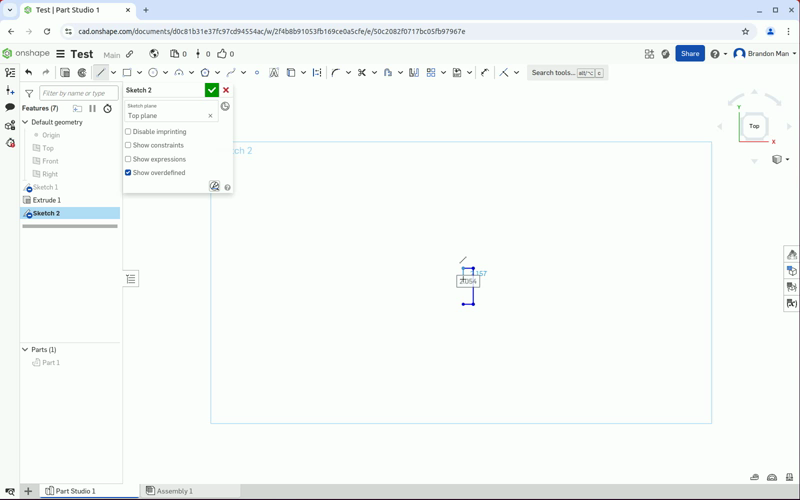
click(463, 278)
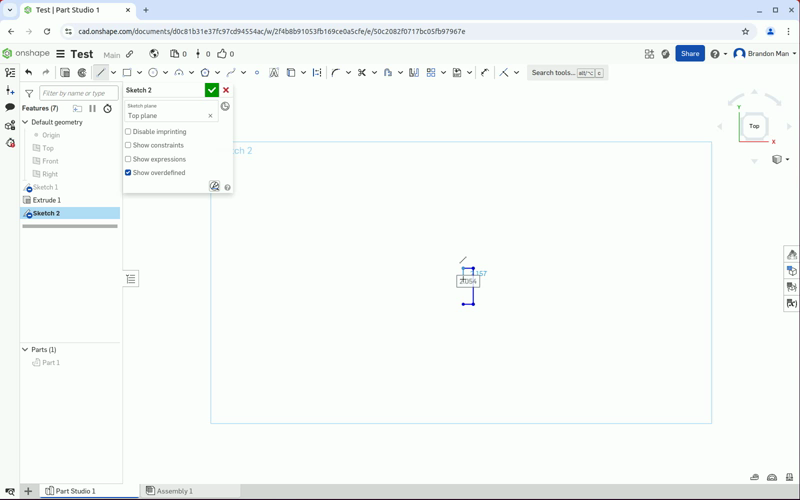
key_up(shift)
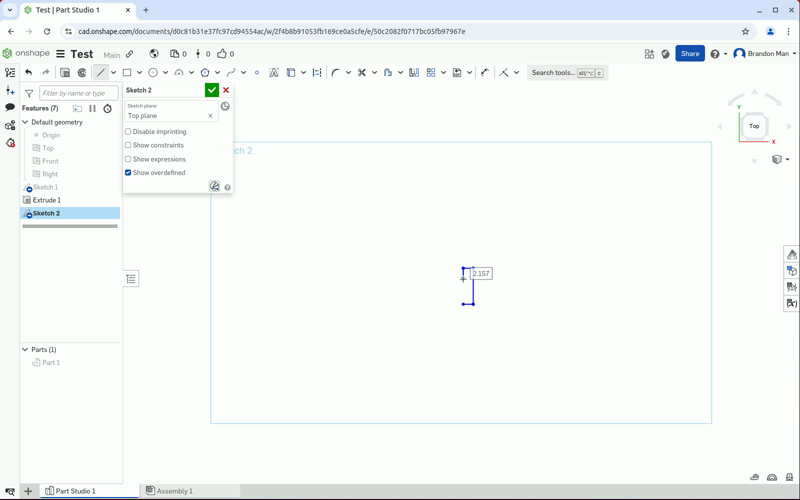
mouse_move(493, 278)
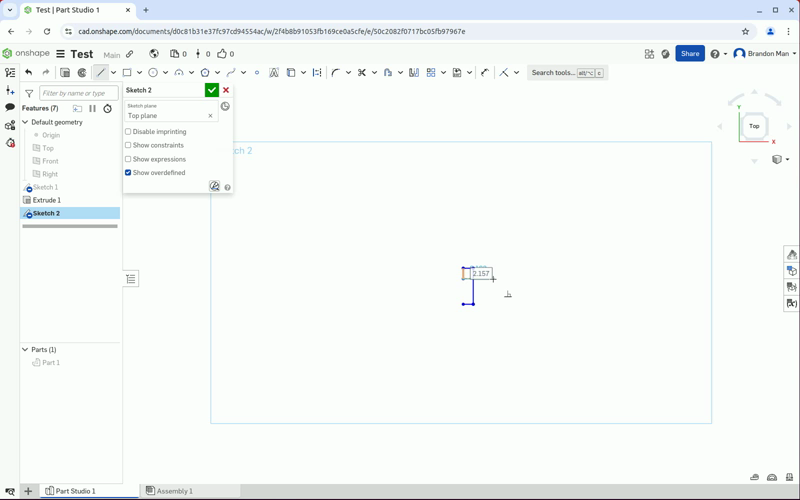
key_down(shift)
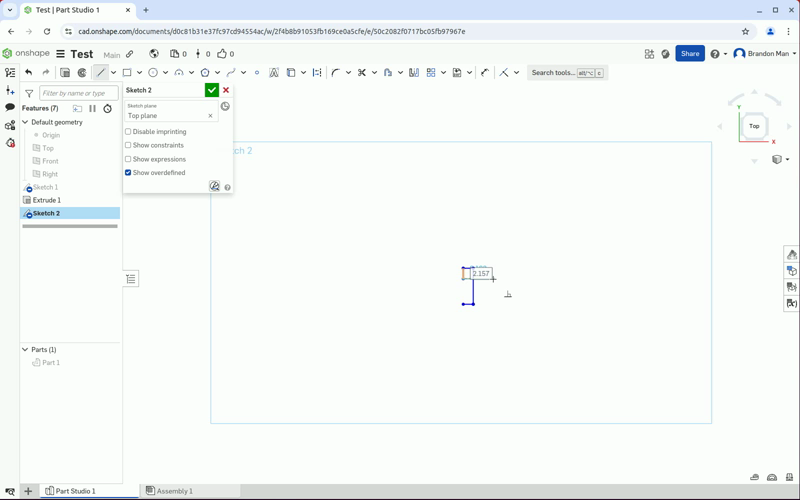
mouse_move(463, 304)
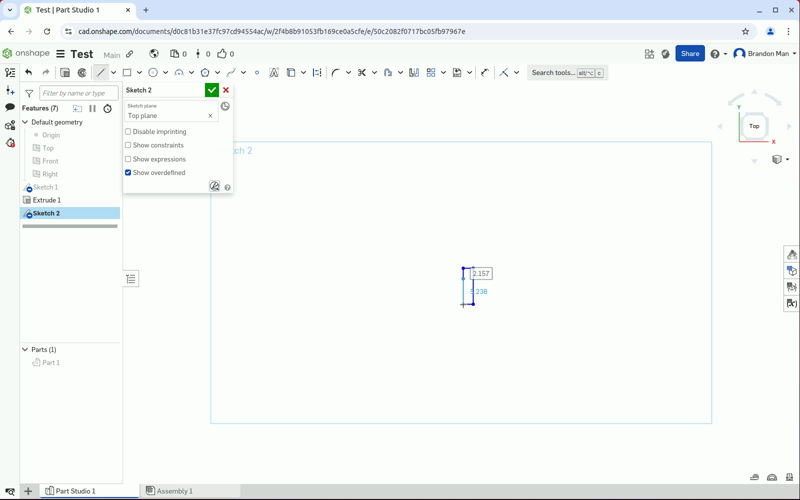
key_up(shift)
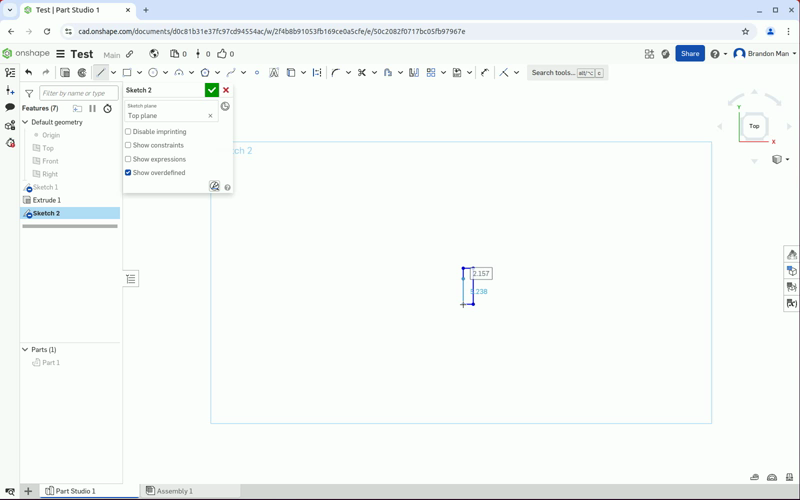
click(463, 304)
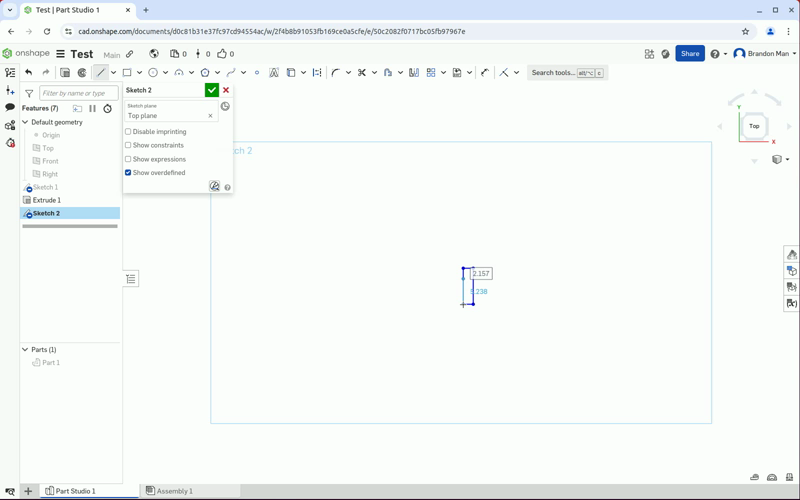
key(esc)
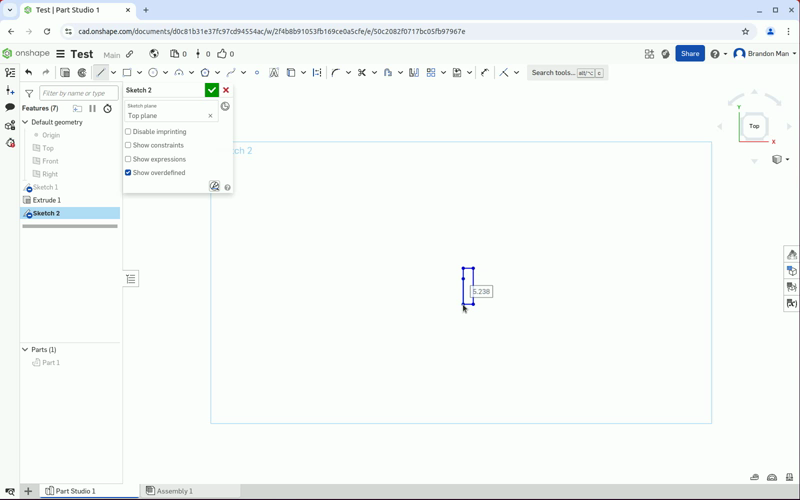
mouse_move(468, 289)
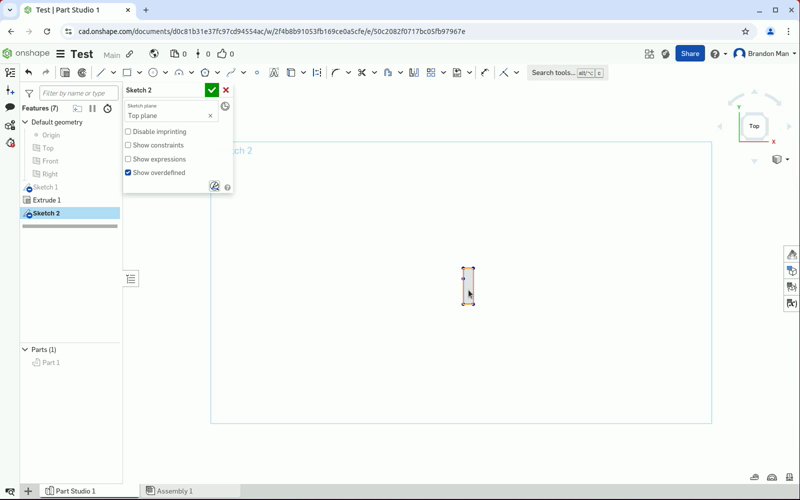
scroll(6)
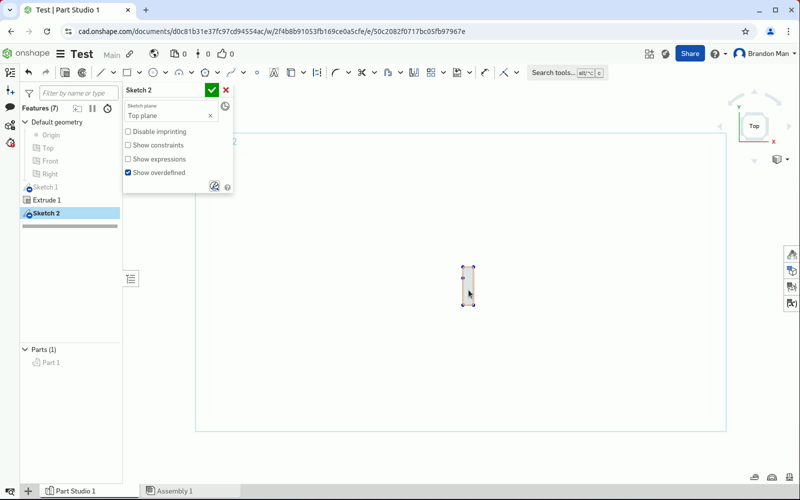
scroll(6)
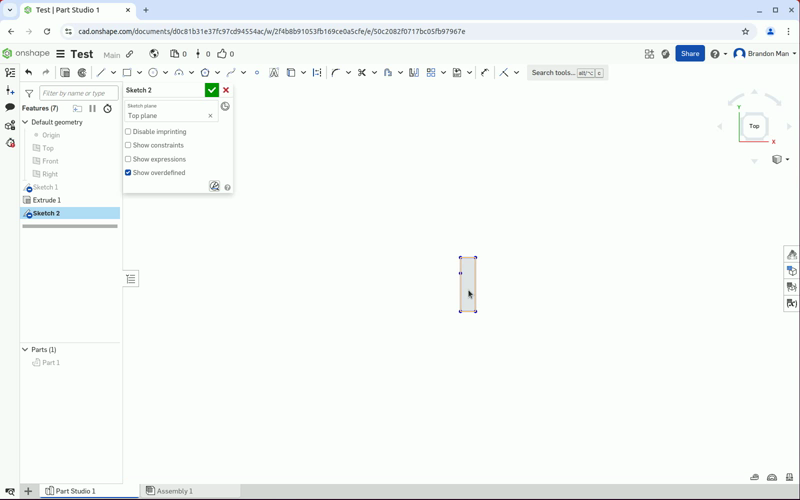
scroll(6)
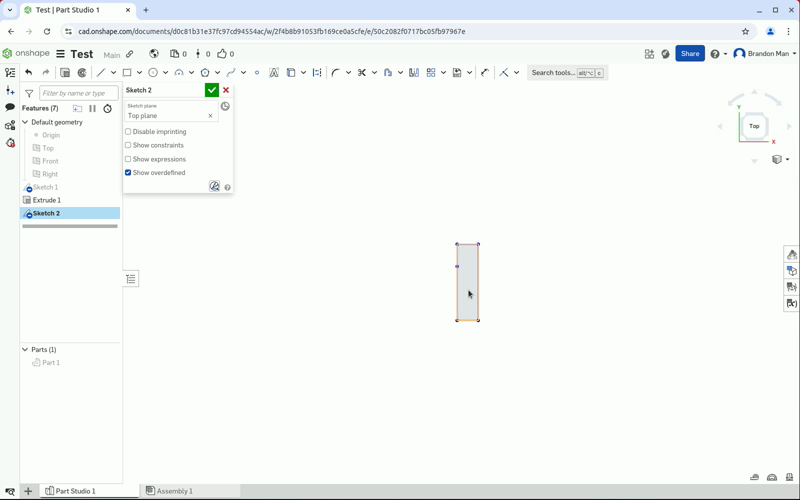
scroll(6)
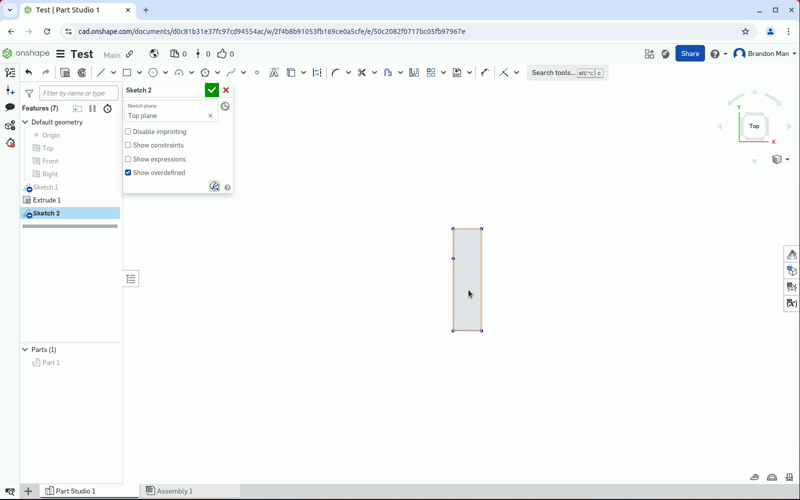
scroll(6)
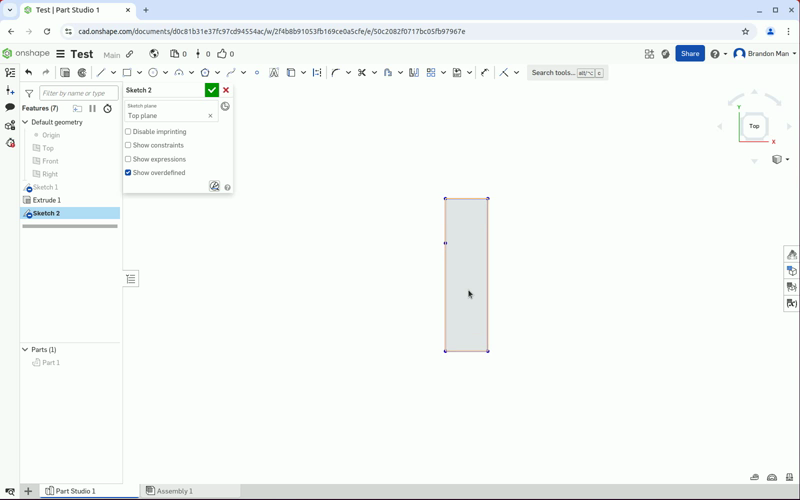
scroll(6)
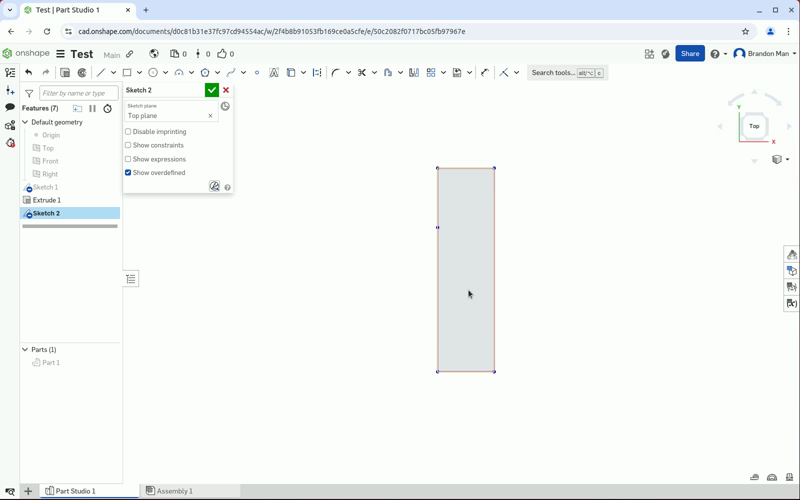
scroll(6)
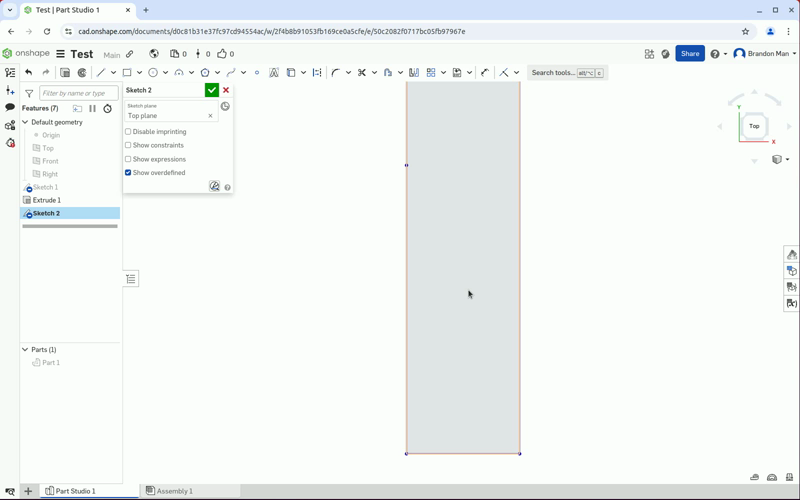
click(468, 289)
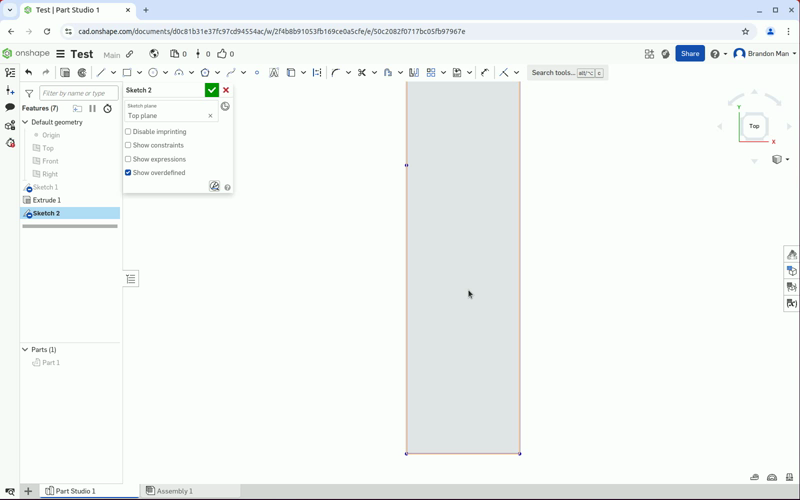
scroll(-6)
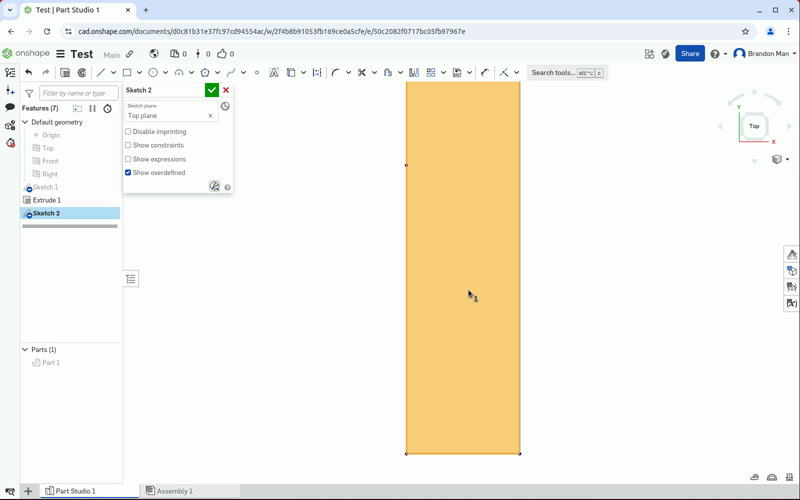
scroll(-6)
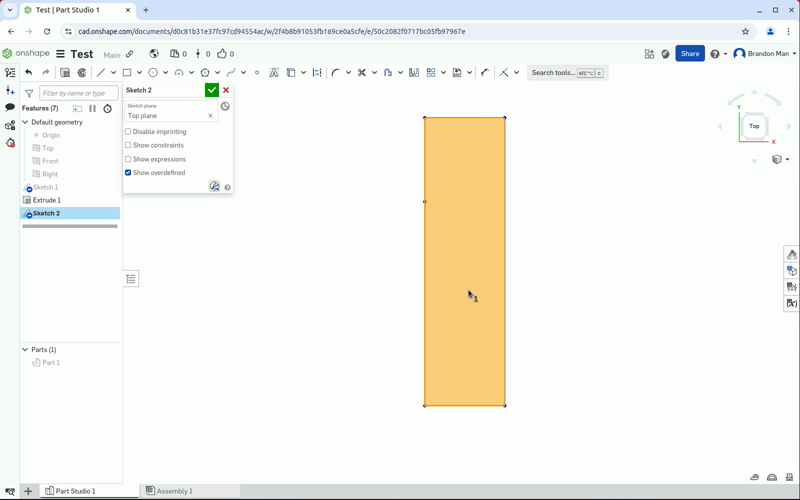
scroll(-6)
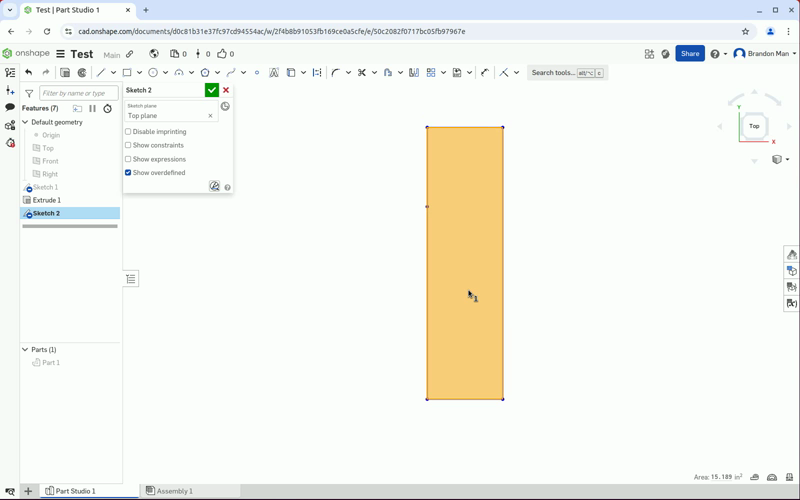
scroll(-6)
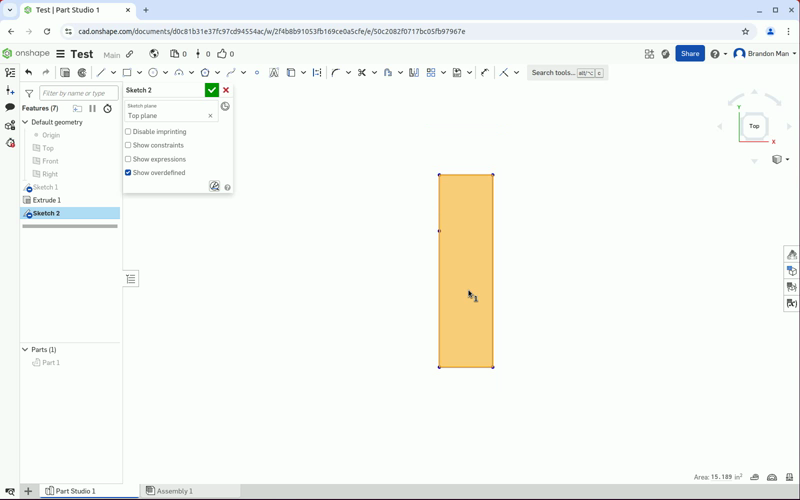
scroll(-6)
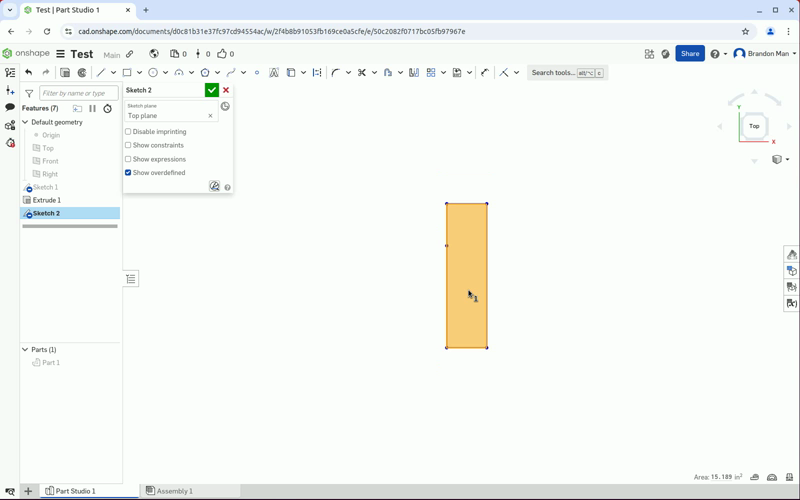
scroll(-6)
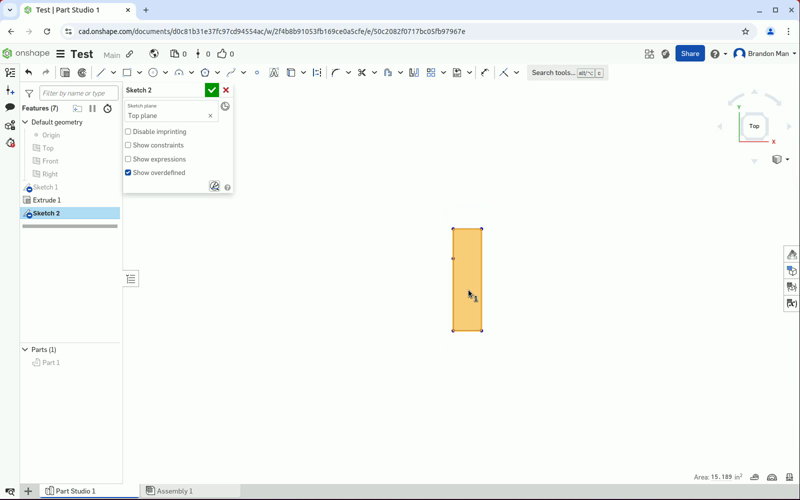
scroll(-6)
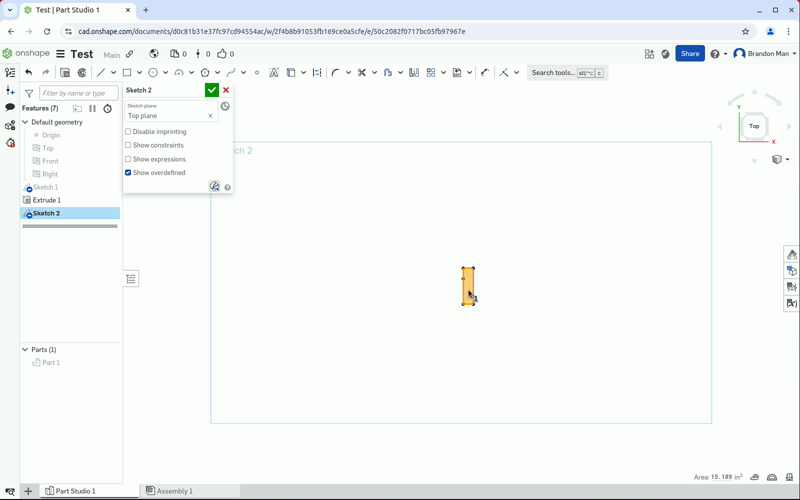
mouse_move(73, 352)
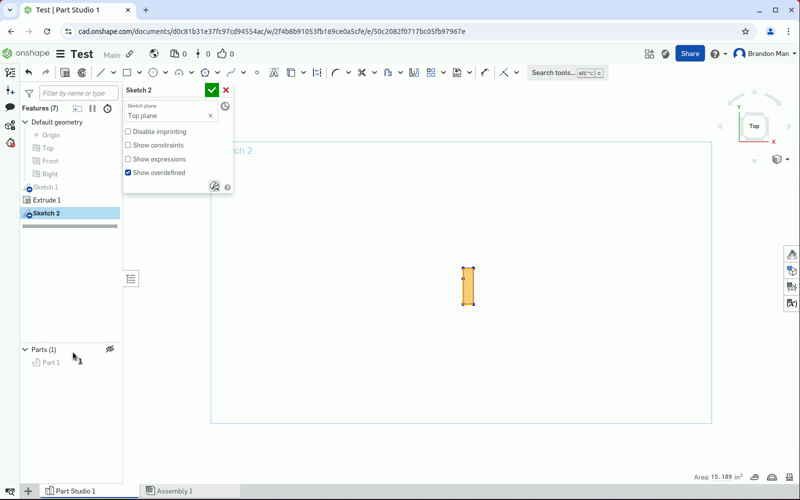
key(shift+y)
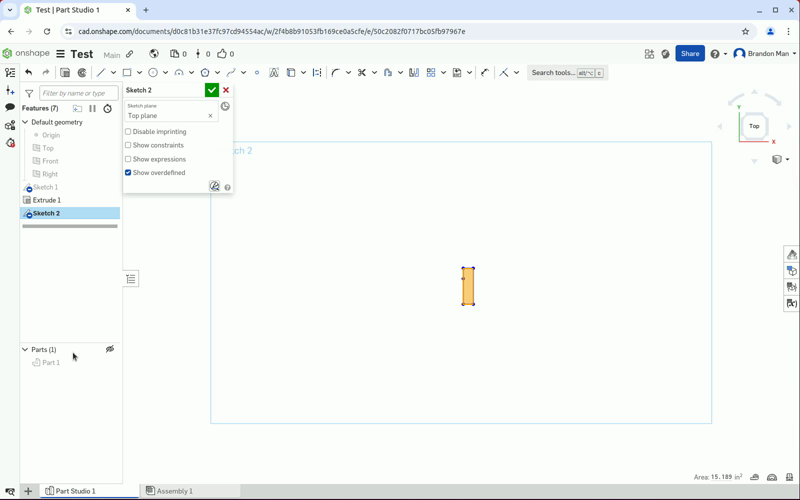
key(shift+e)
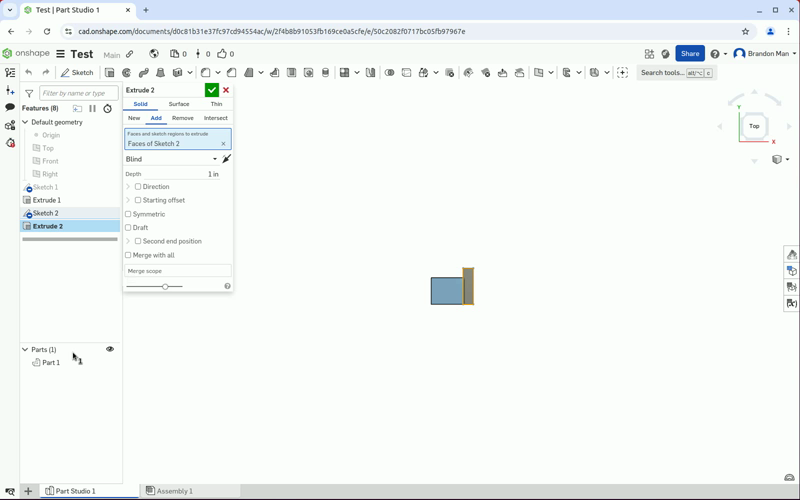
mouse_move(143, 106)
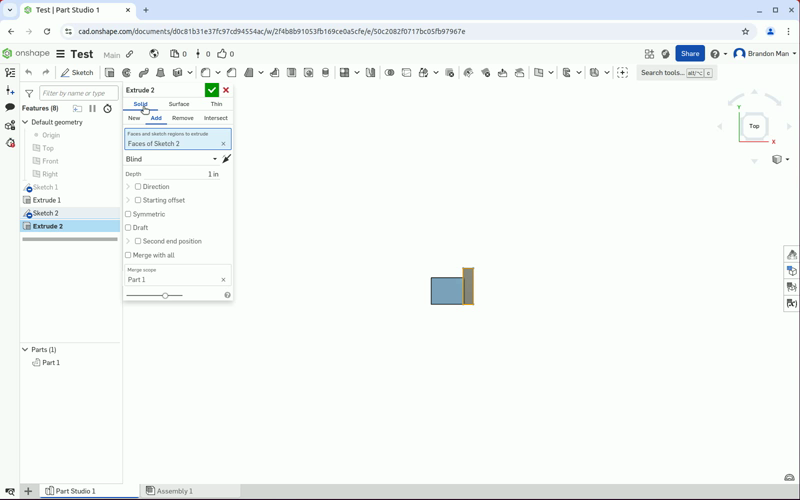
click(143, 106)
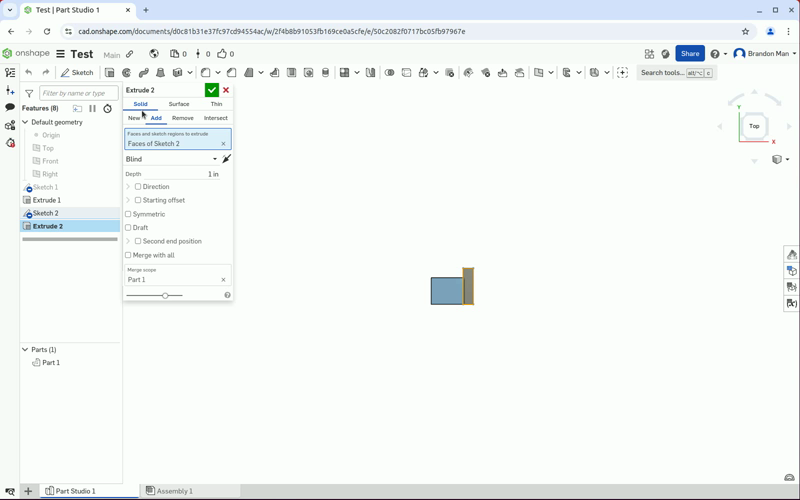
mouse_move(137, 120)
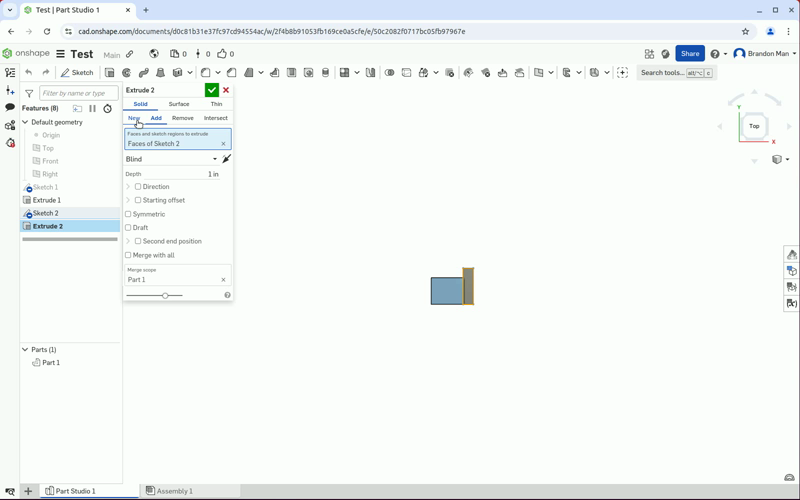
click(137, 120)
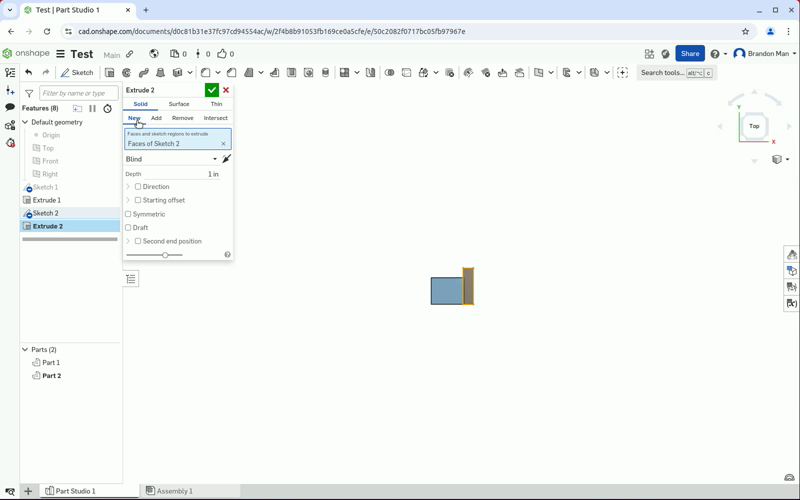
key(tab, 4)
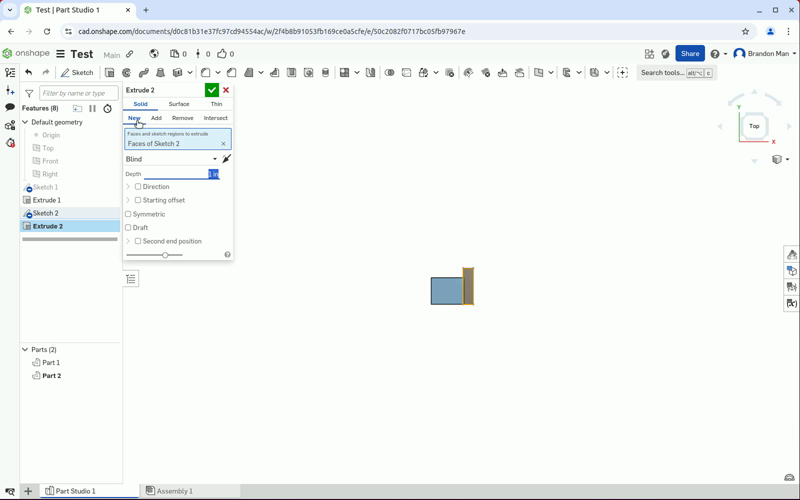
text(23.108)
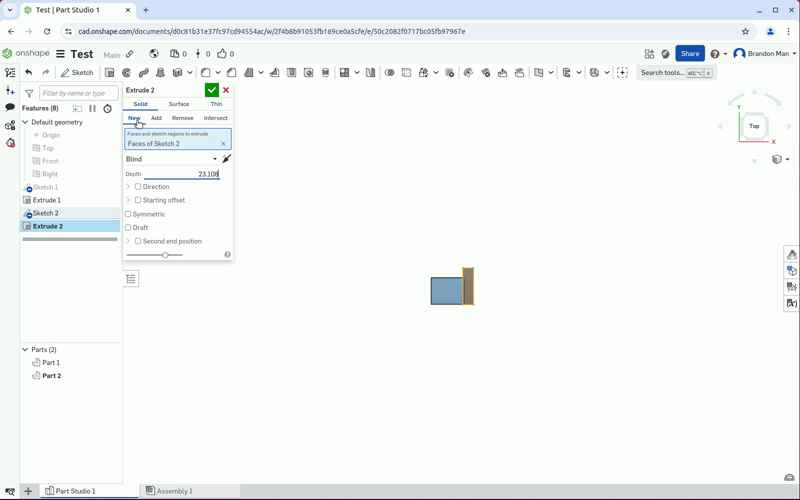
key(enter)
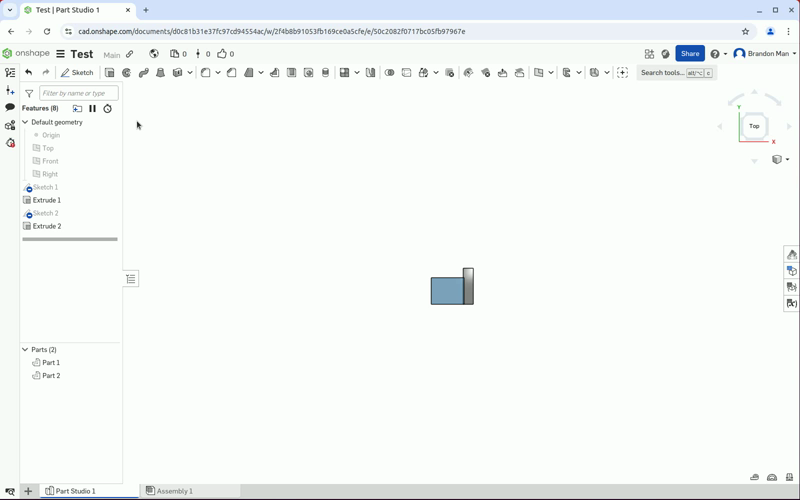
key(shift+h)
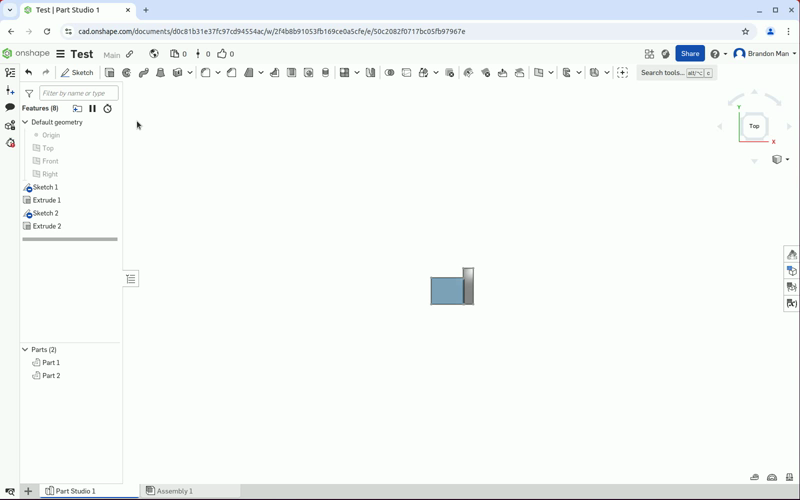
key(shift+h)
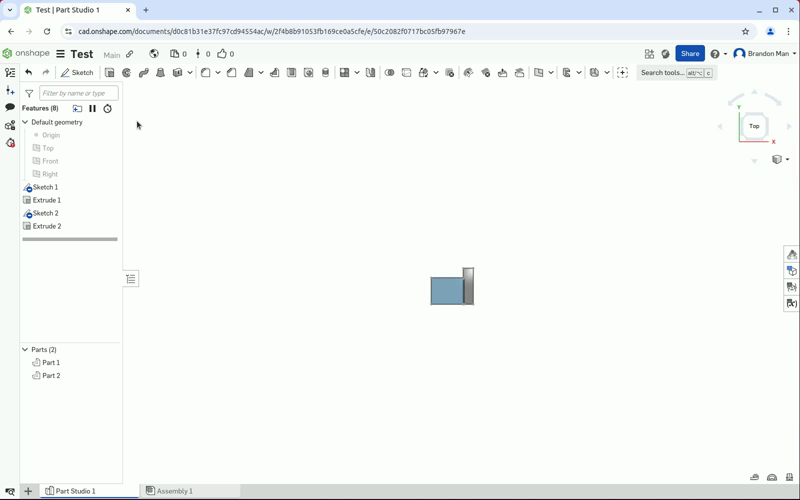
key(shift+7)
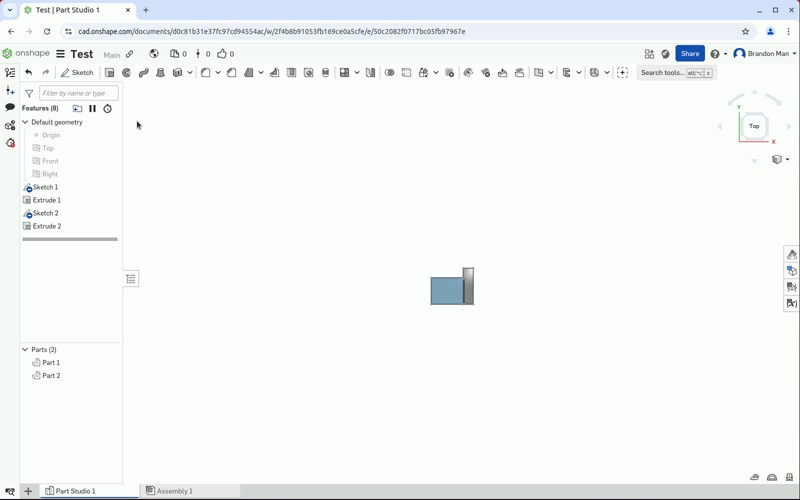
key(up, 3)
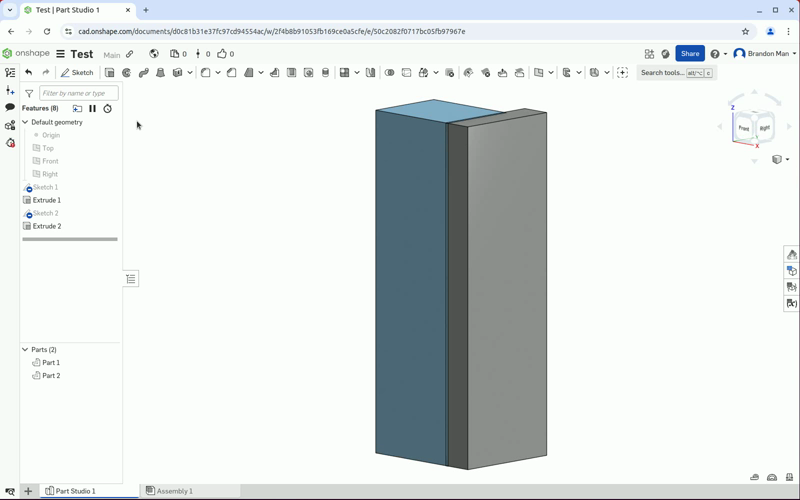
key(left, 3)
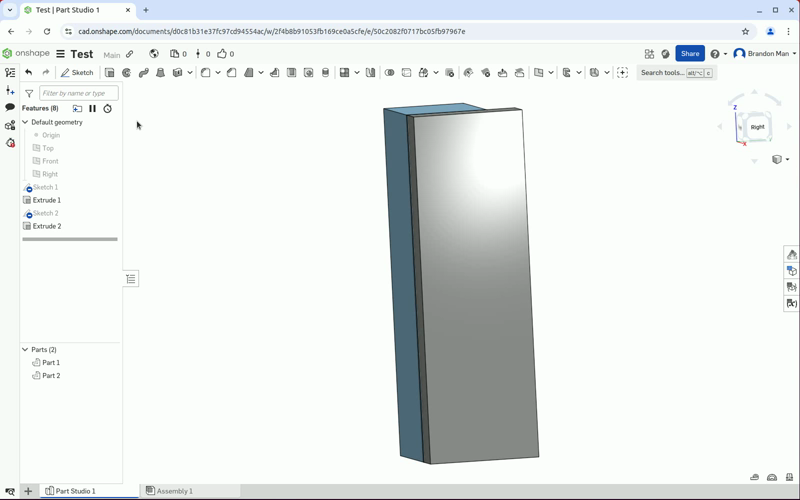
key(right, 3)
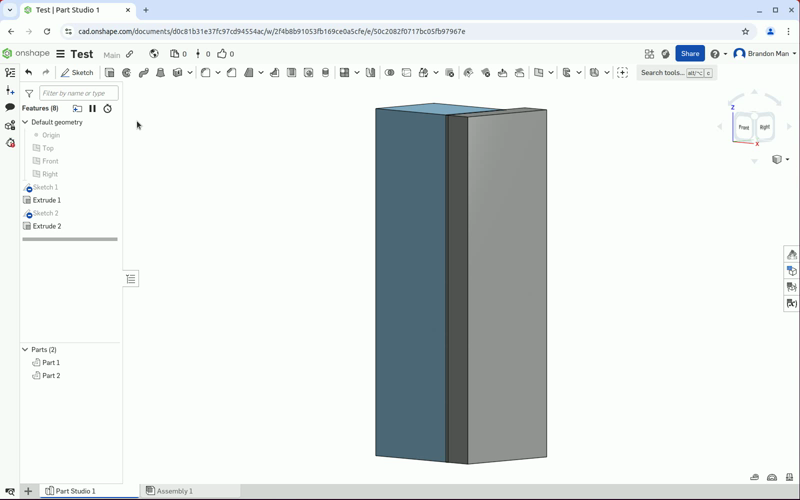
key(down, 3)
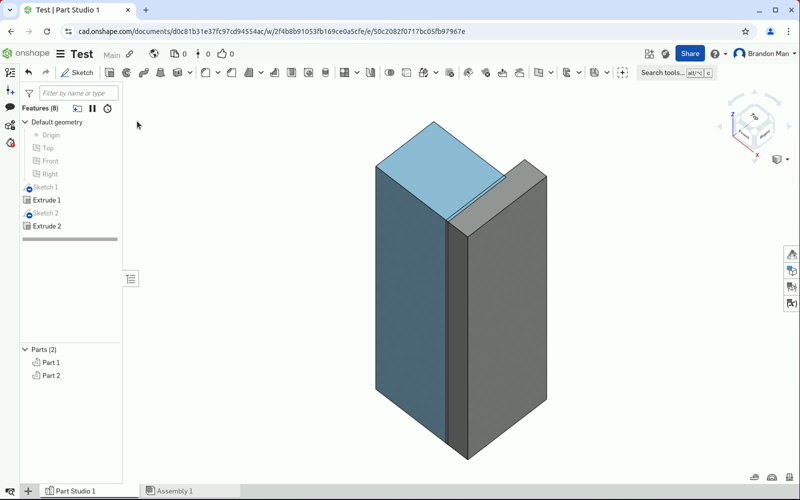
mouse_move(73, 189)
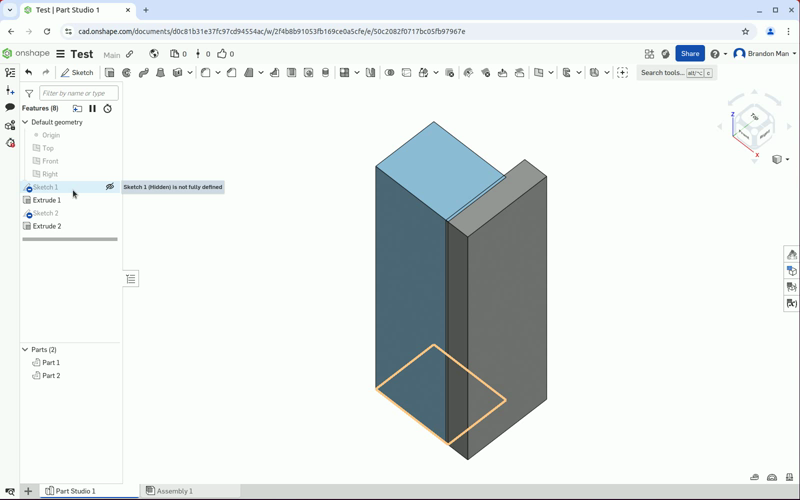
click(73, 189)